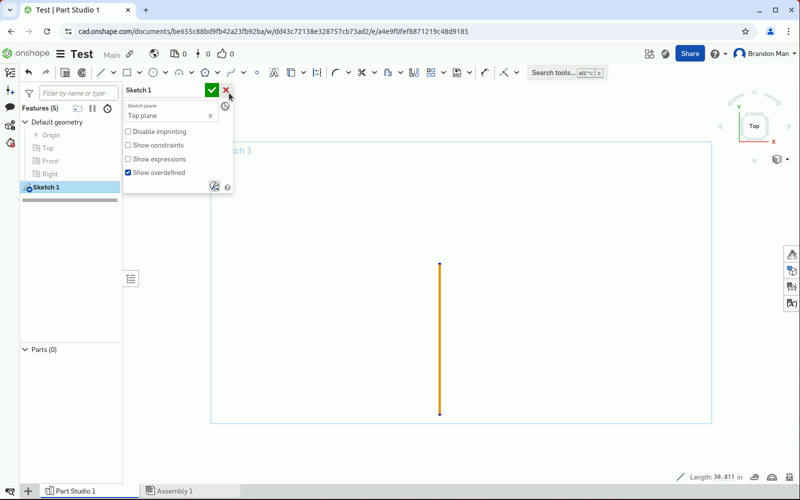
key(shift+h)
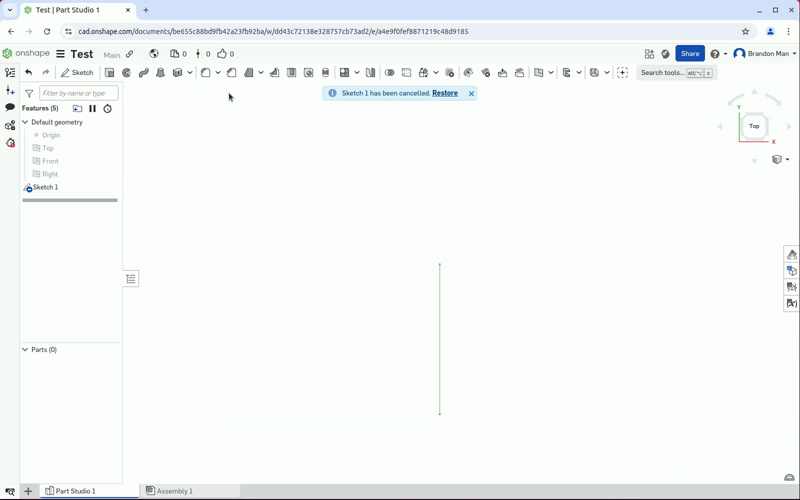
key(shift+s)
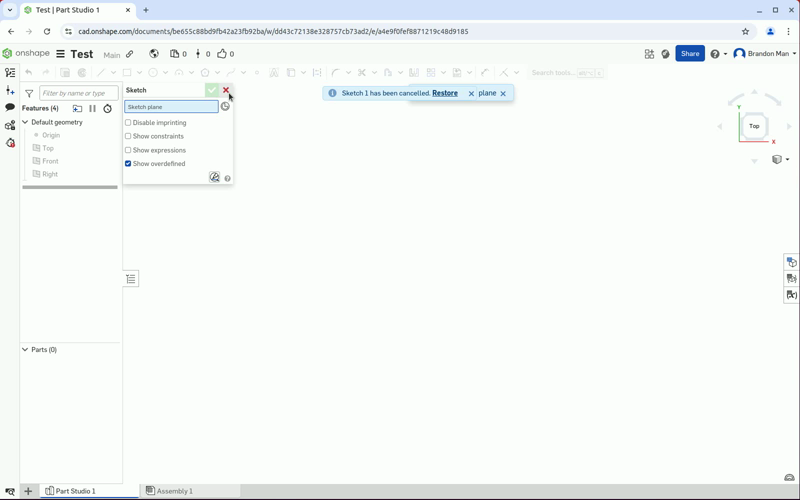
mouse_move(73, 150)
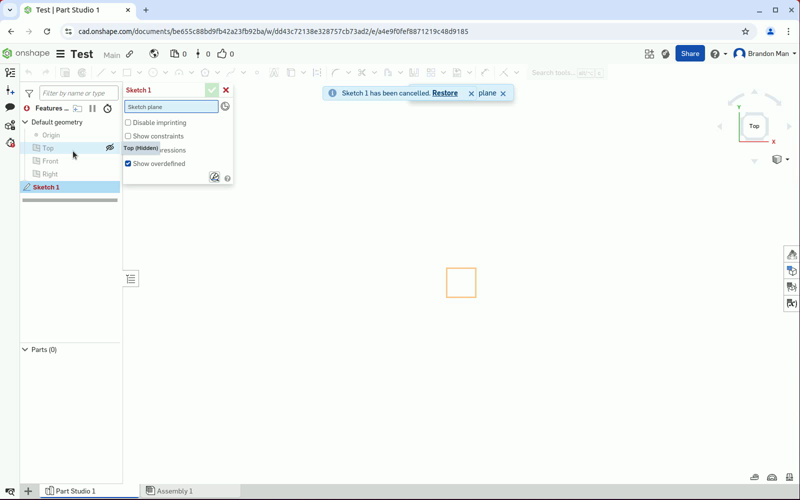
click(73, 150)
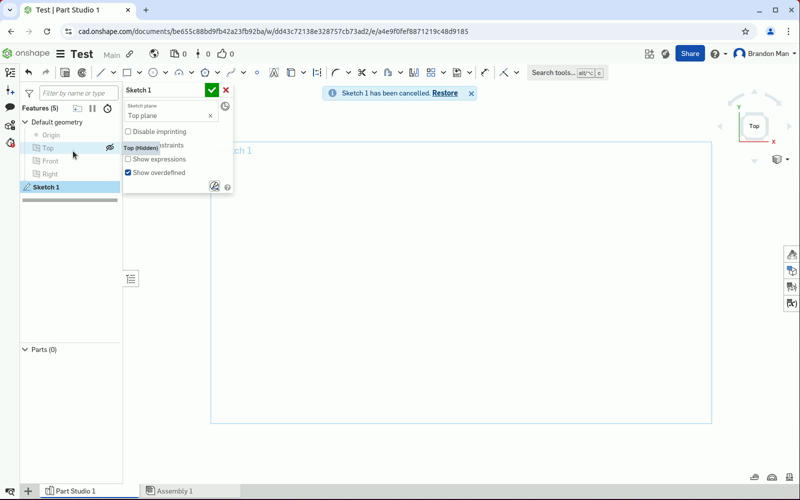
mouse_move(73, 352)
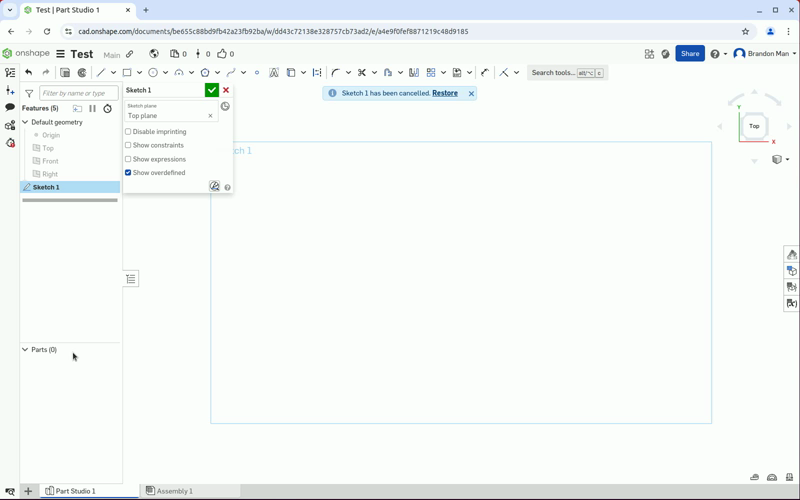
key(y)
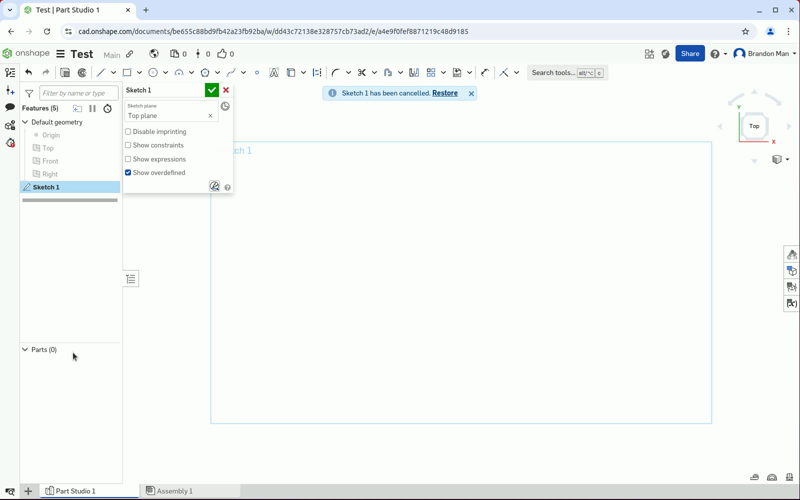
key(l)
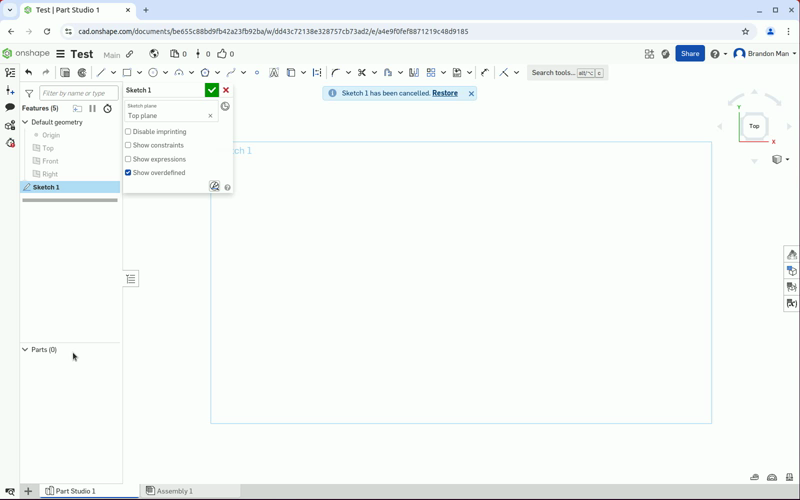
key_down(shift)
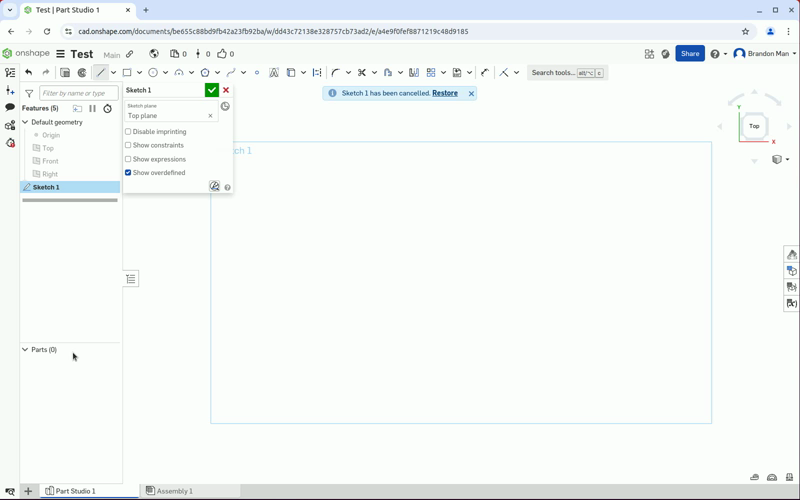
mouse_move(460, 282)
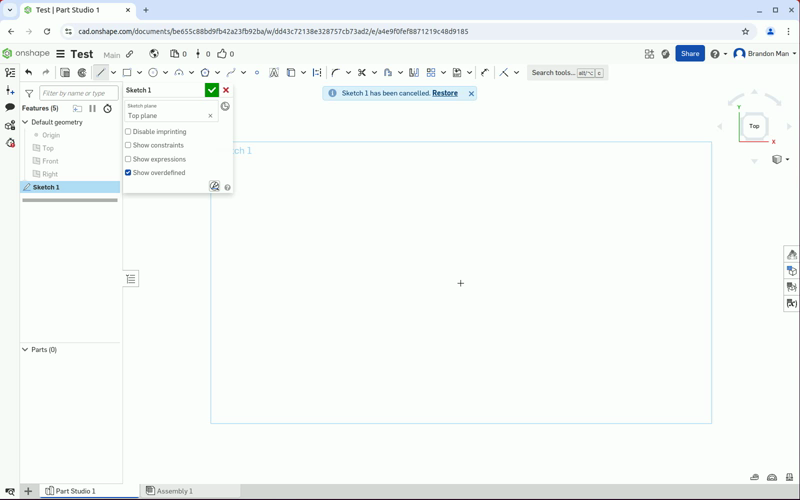
click(460, 282)
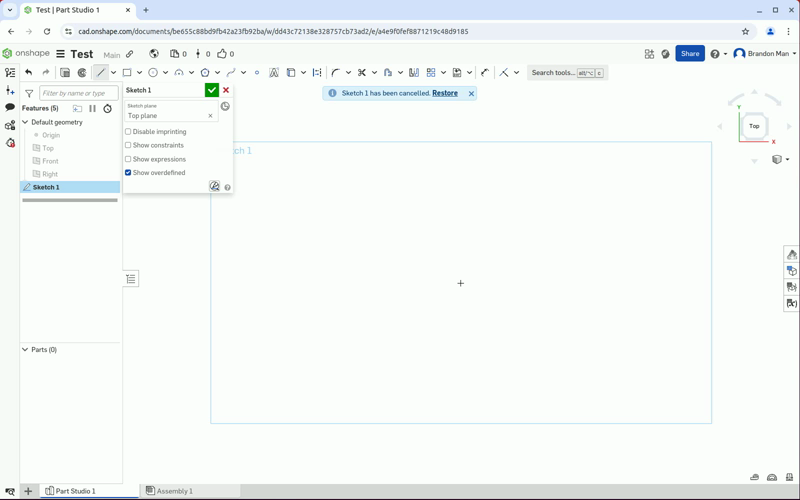
key_up(shift)
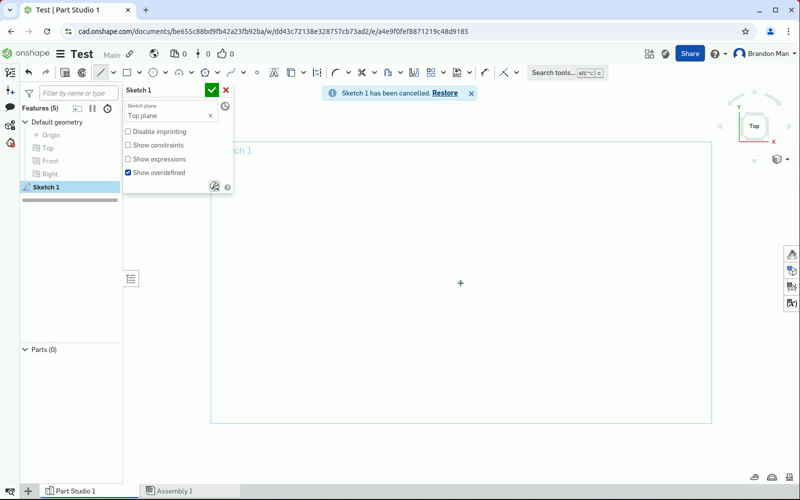
key_down(shift)
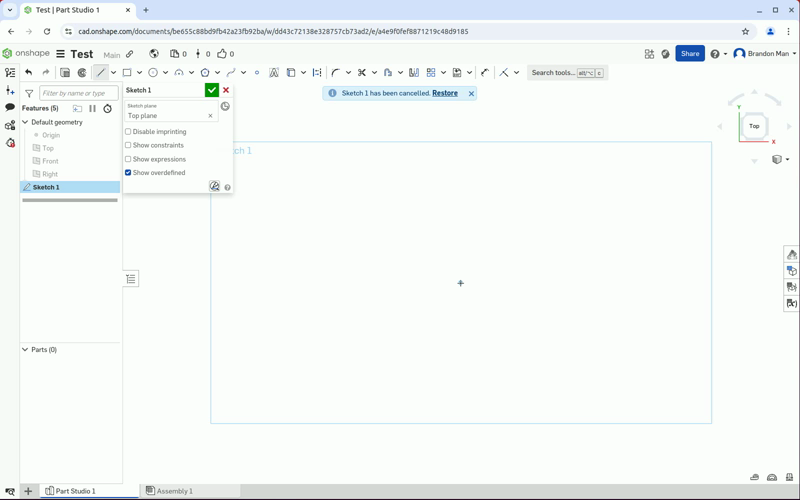
mouse_move(490, 282)
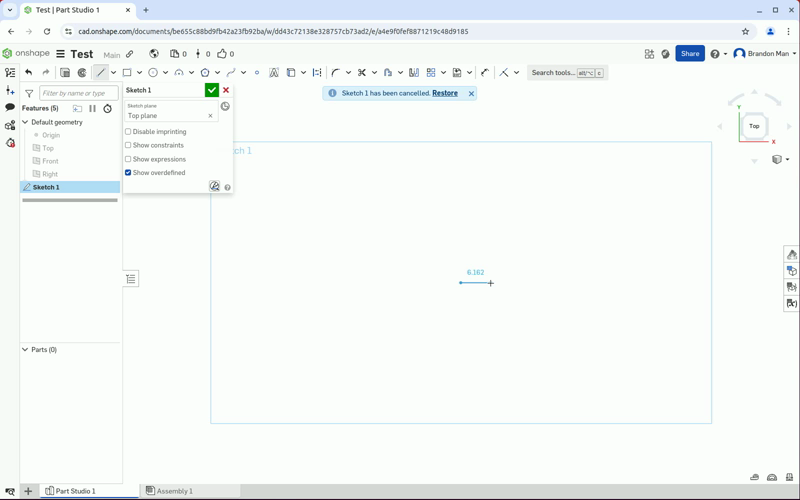
mouse_move(469, 278)
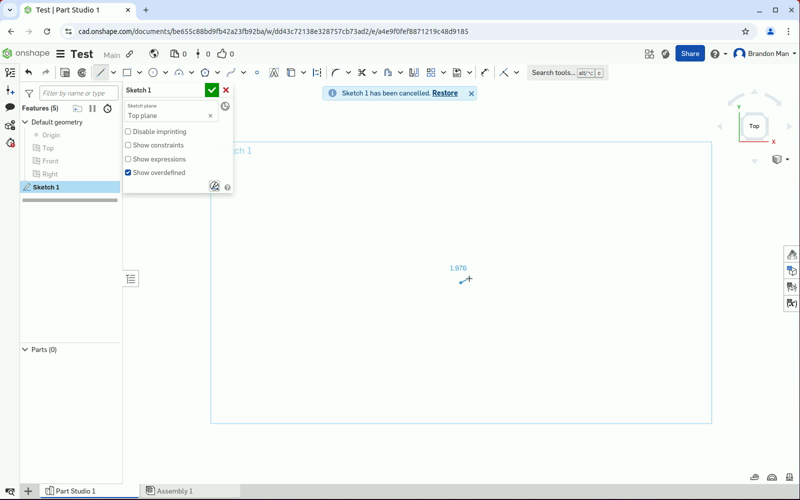
click(469, 278)
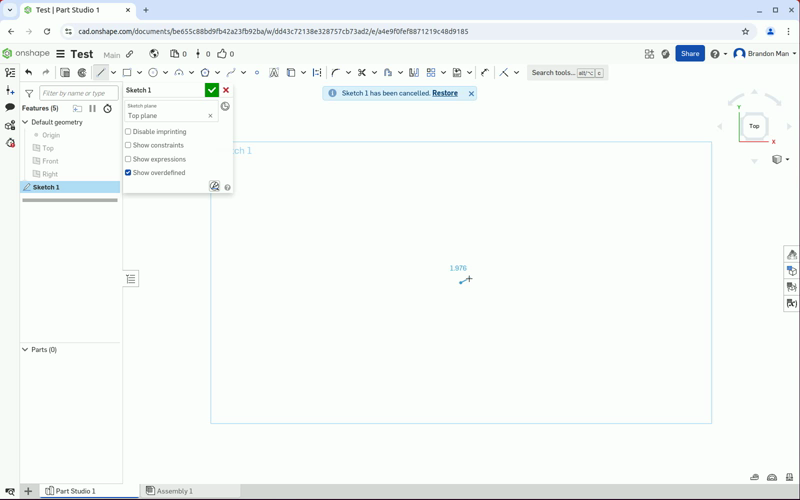
key_up(shift)
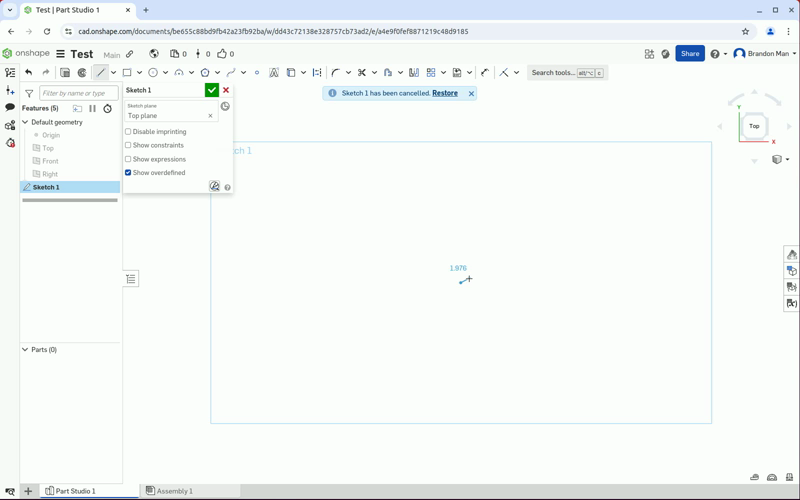
key_down(shift)
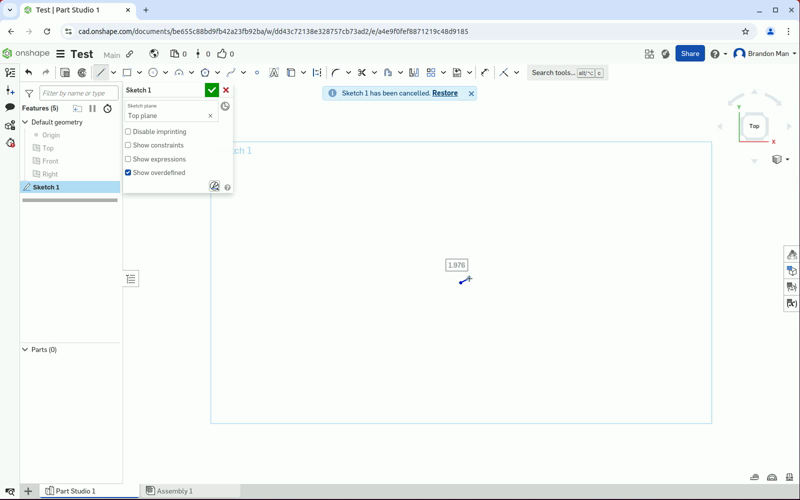
mouse_move(499, 278)
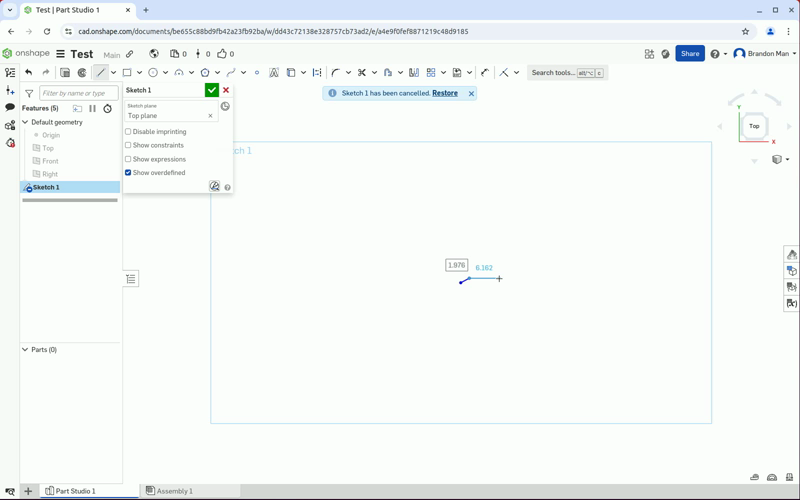
mouse_move(469, 272)
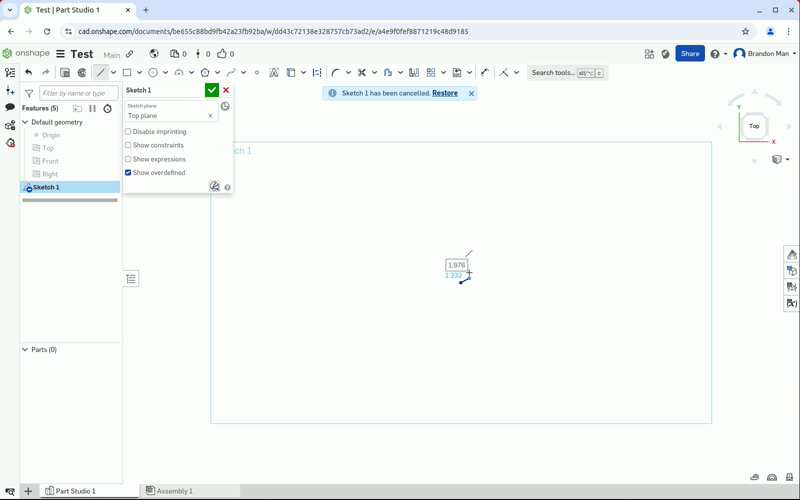
scroll(6)
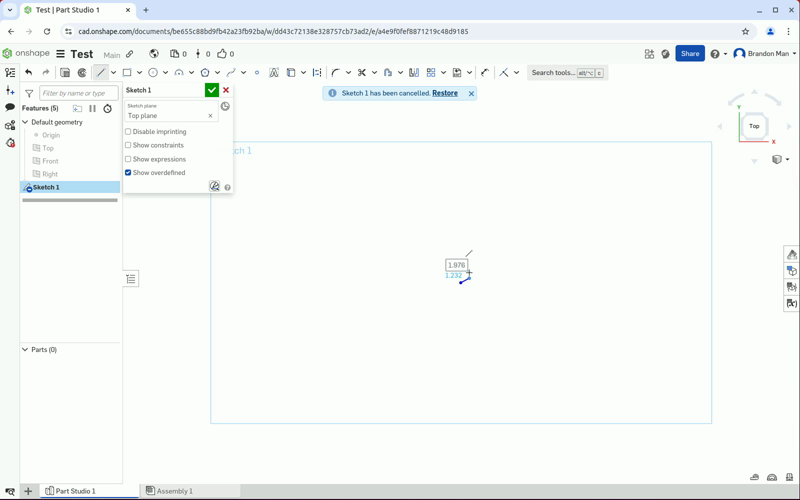
scroll(6)
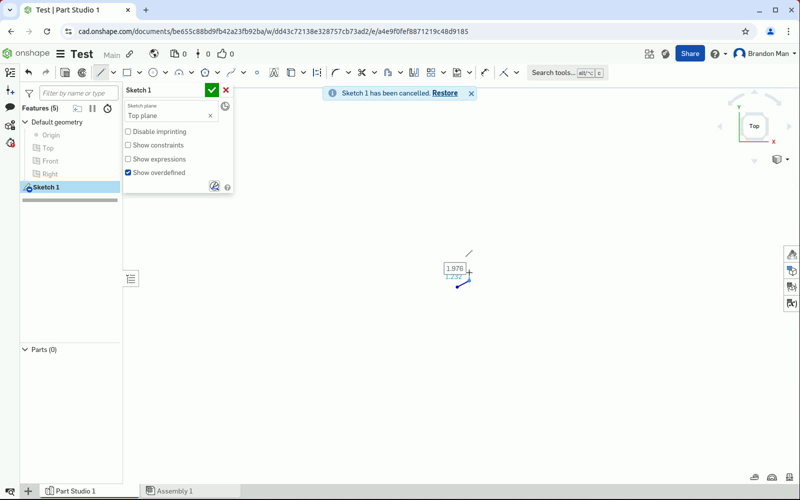
scroll(6)
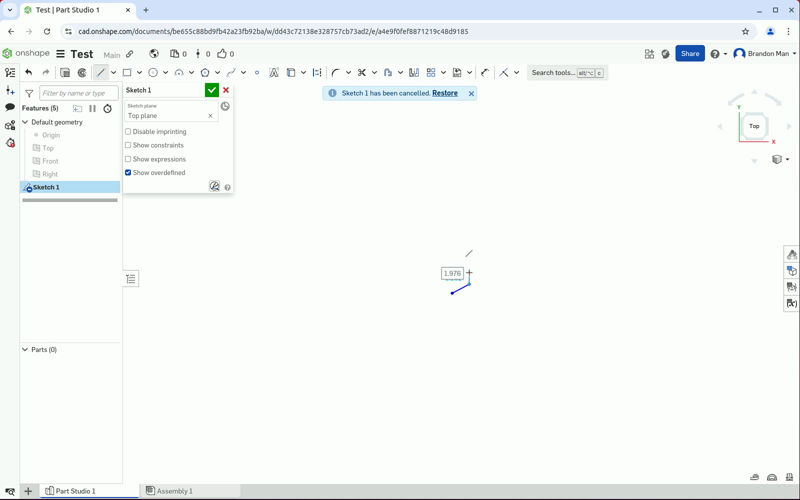
scroll(6)
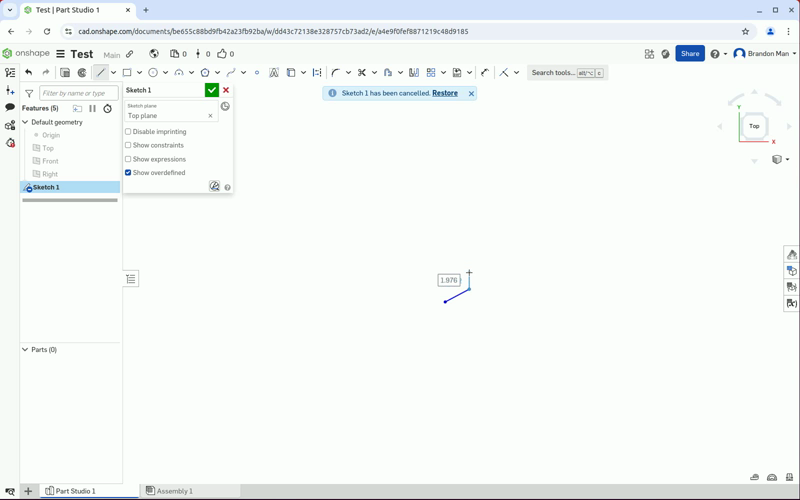
scroll(6)
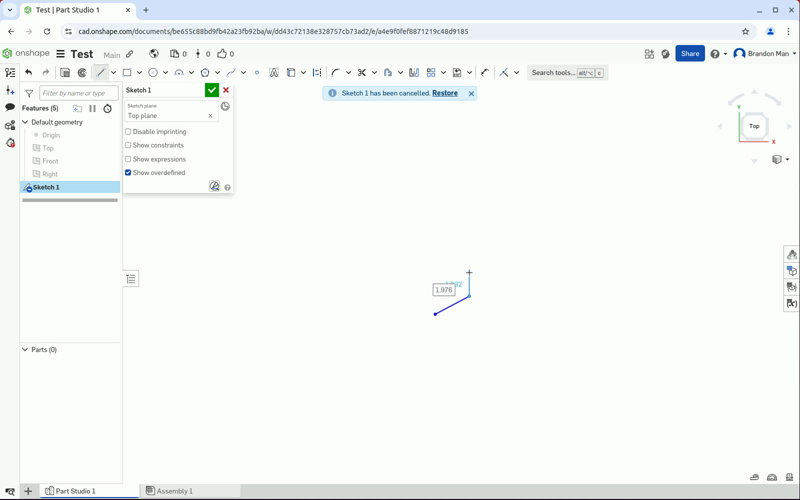
scroll(6)
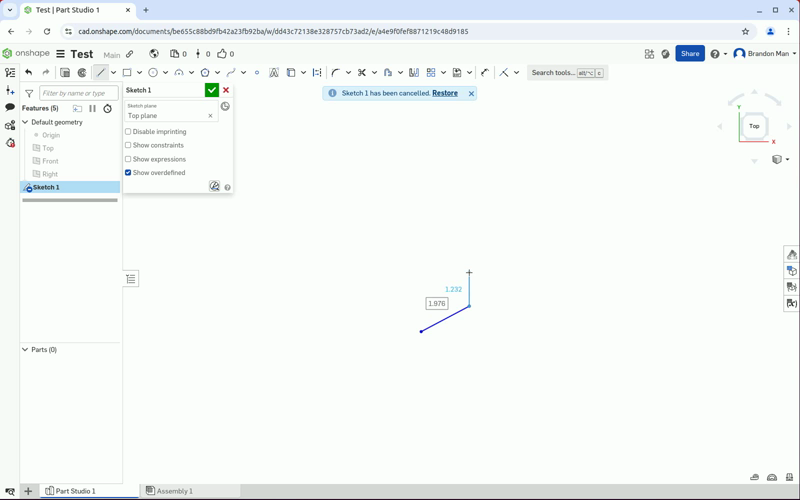
scroll(6)
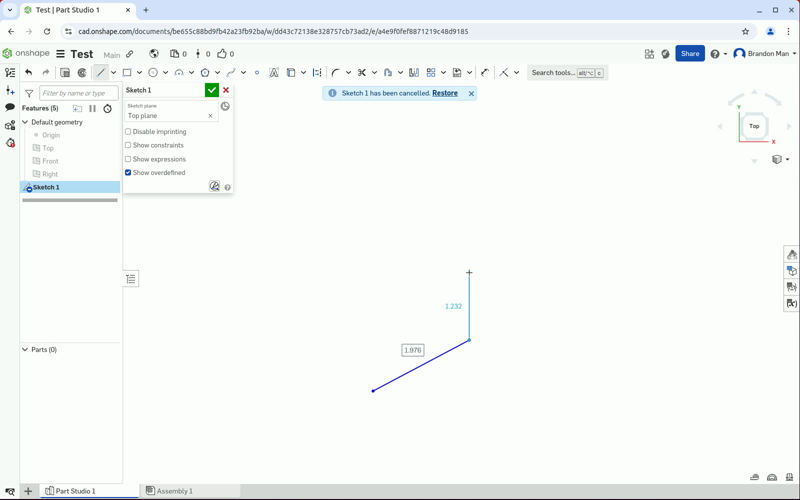
click(469, 272)
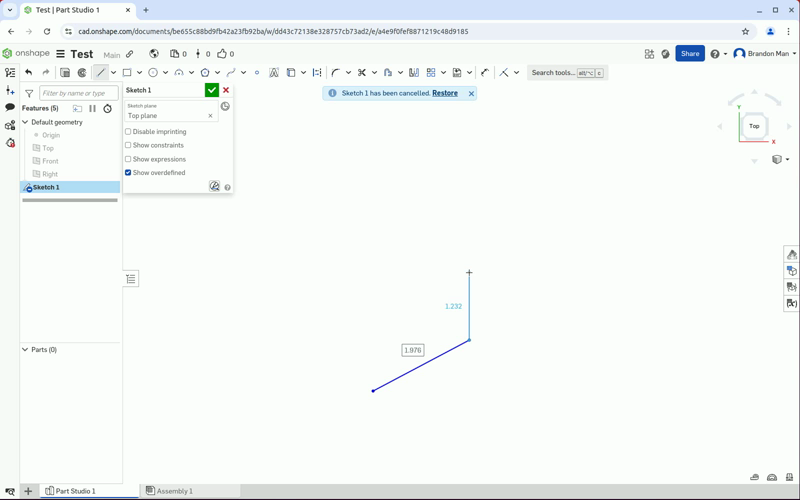
scroll(-6)
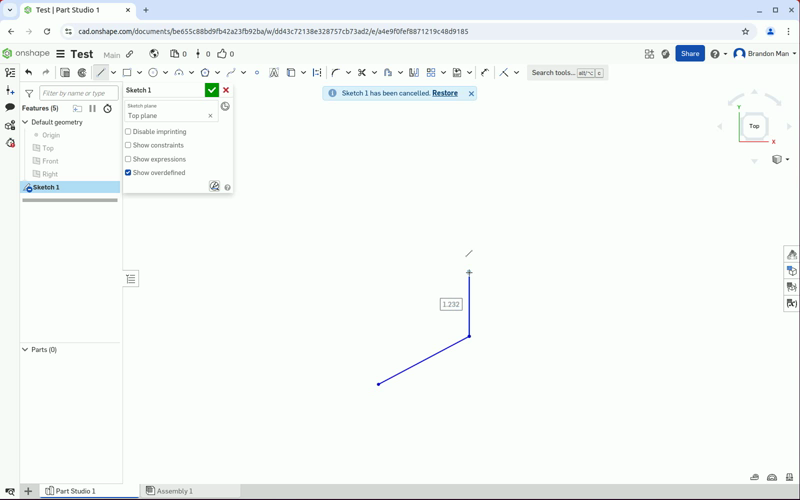
scroll(-6)
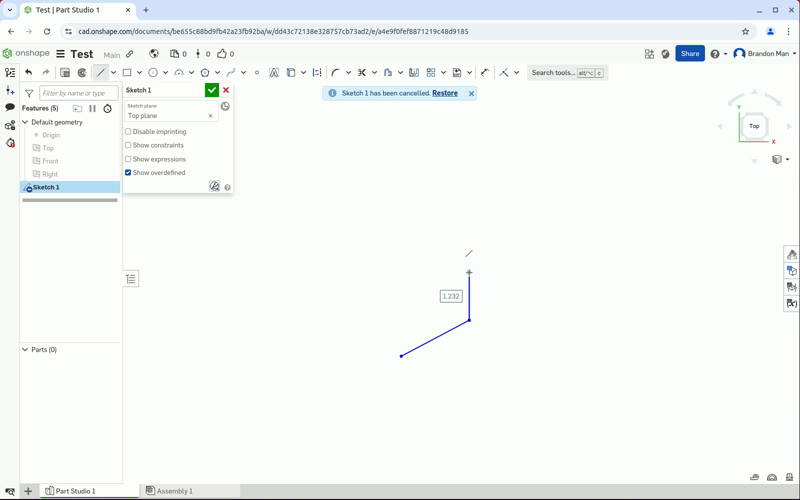
scroll(-6)
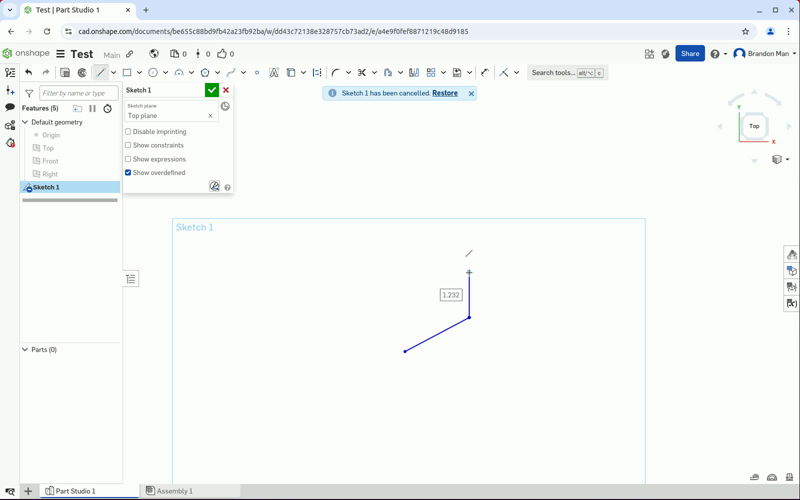
scroll(-6)
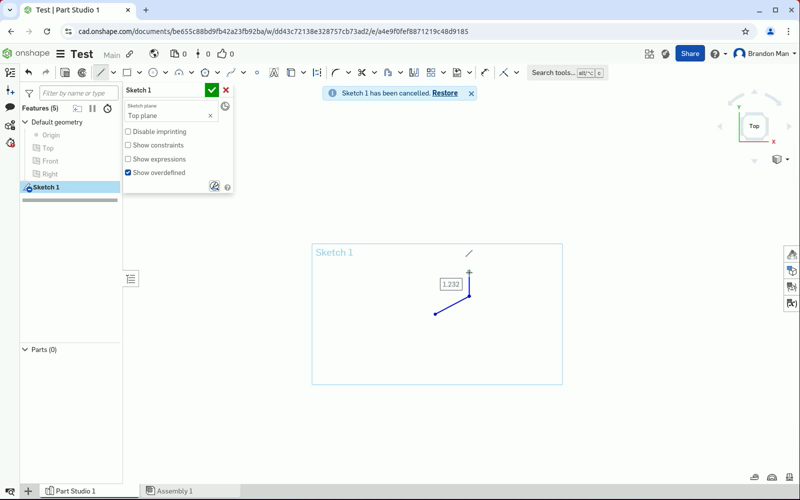
scroll(-6)
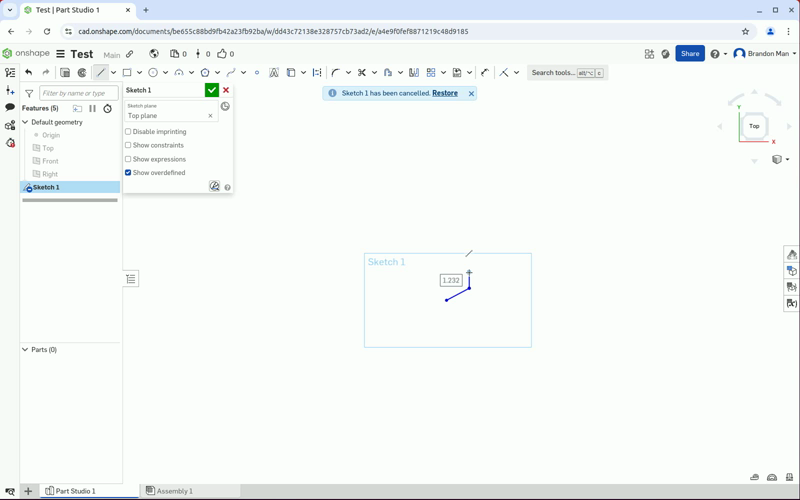
scroll(-6)
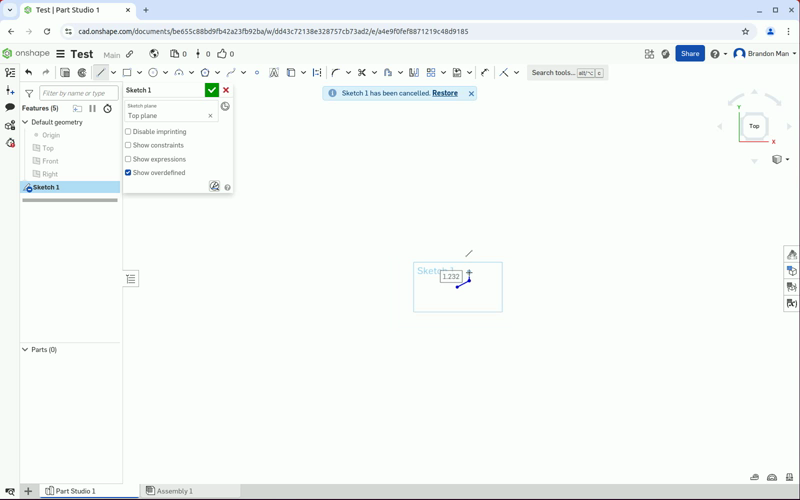
scroll(-6)
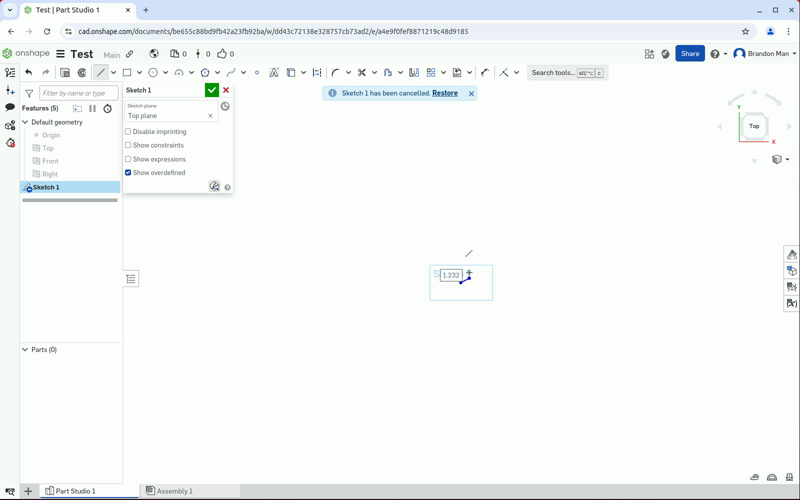
key_up(shift)
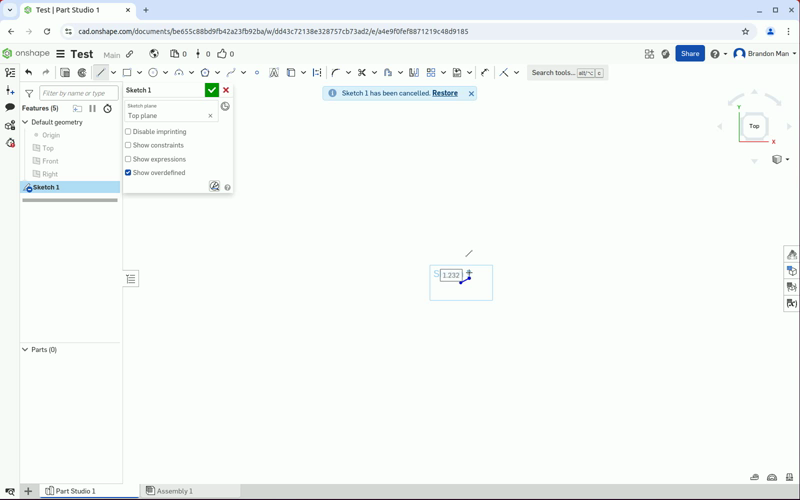
key_down(shift)
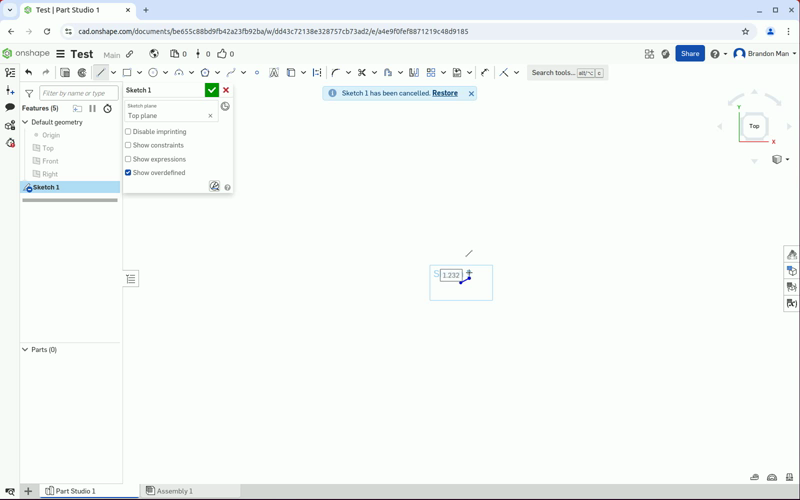
mouse_move(469, 170)
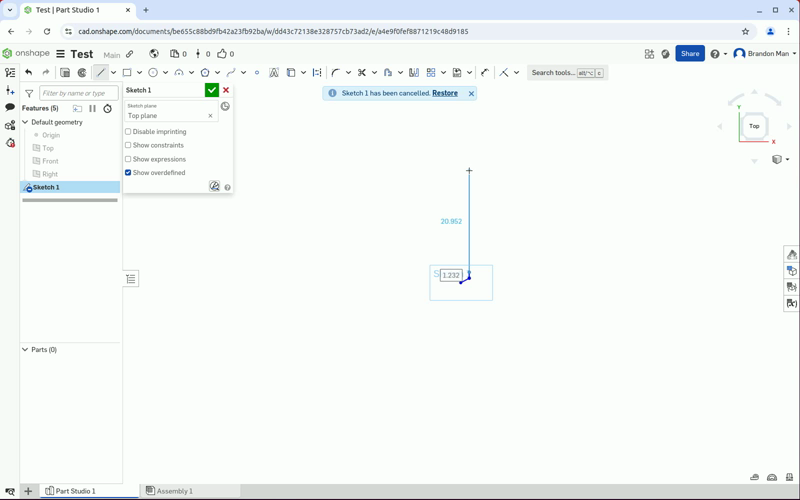
click(469, 170)
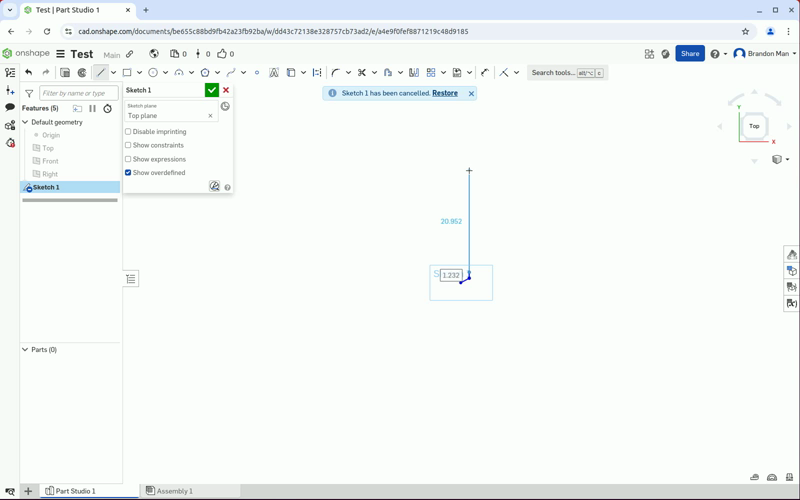
key_up(shift)
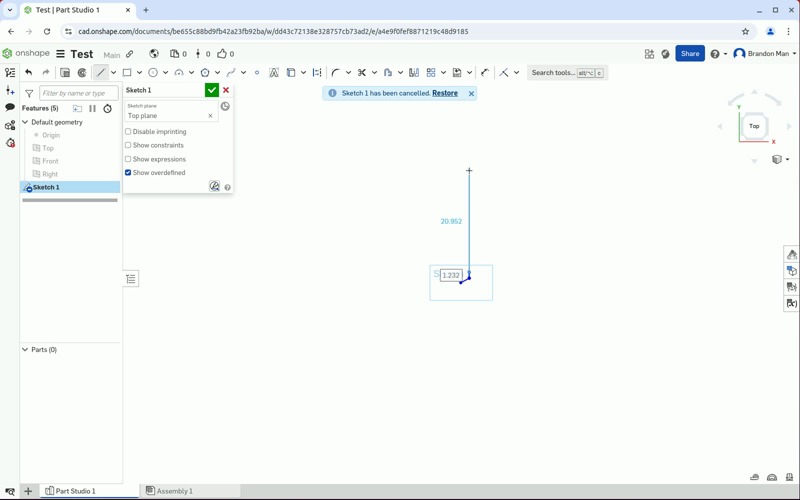
key_down(shift)
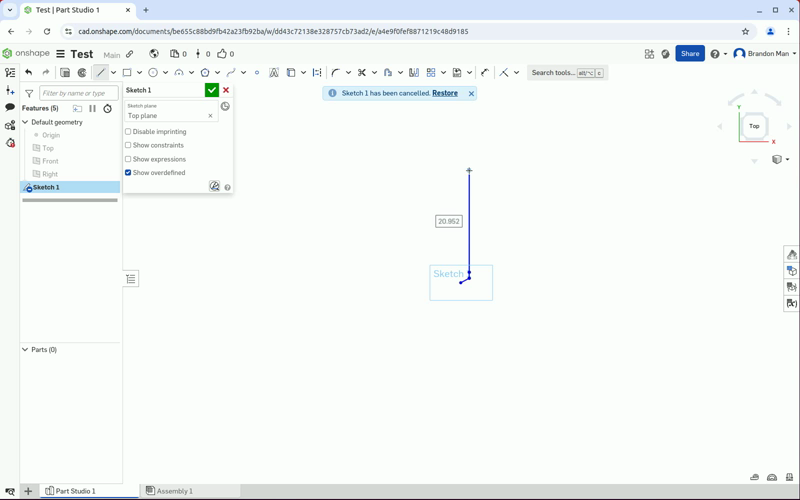
mouse_move(499, 170)
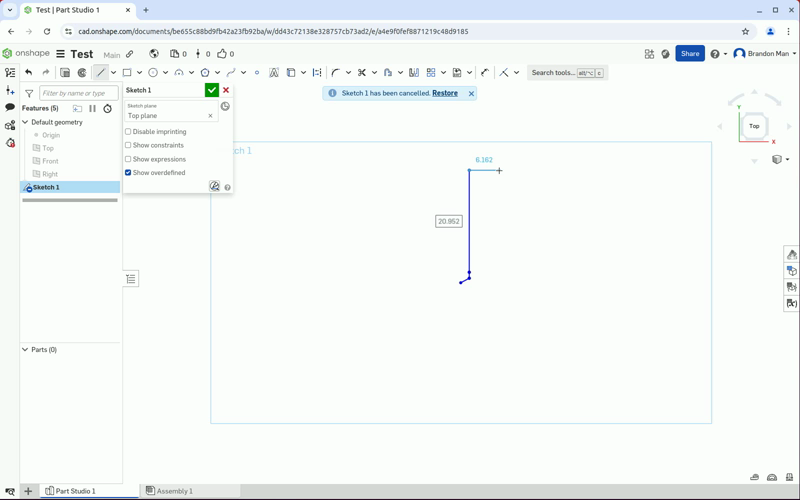
mouse_move(460, 170)
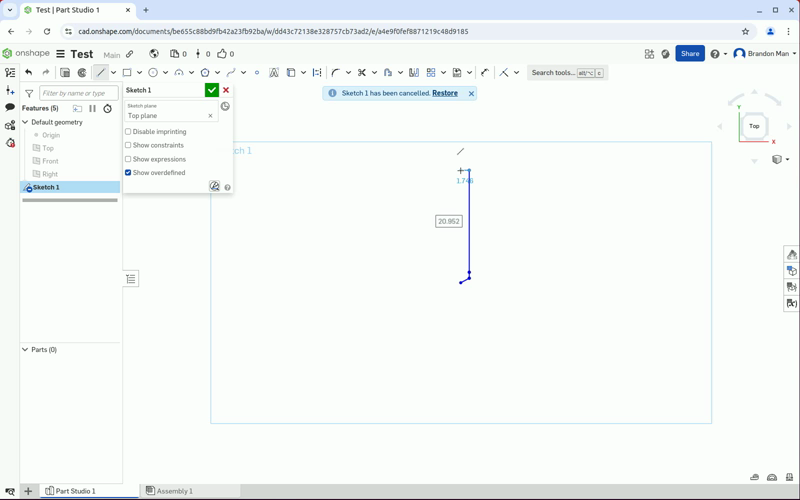
click(460, 170)
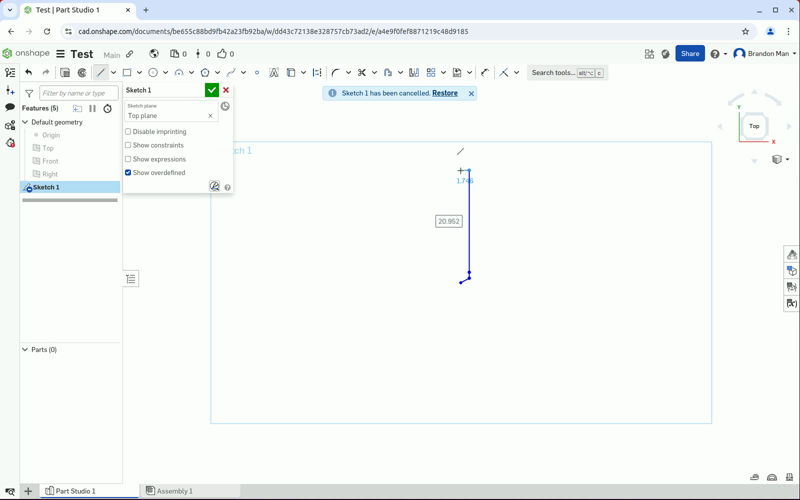
key_up(shift)
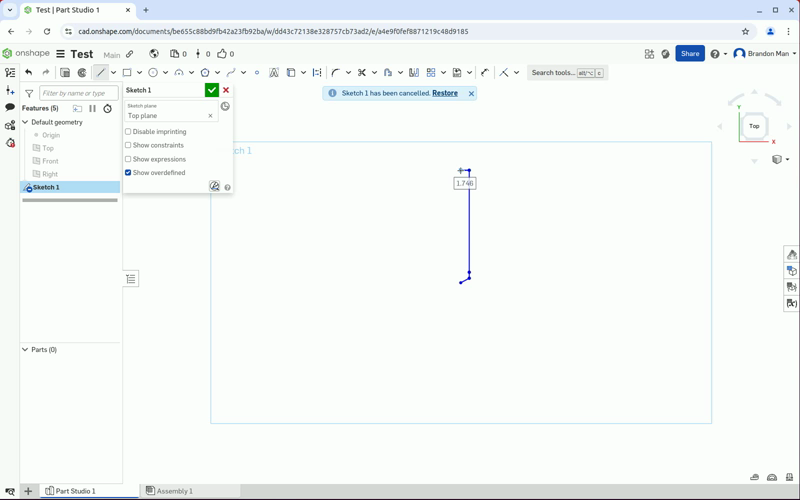
key_down(shift)
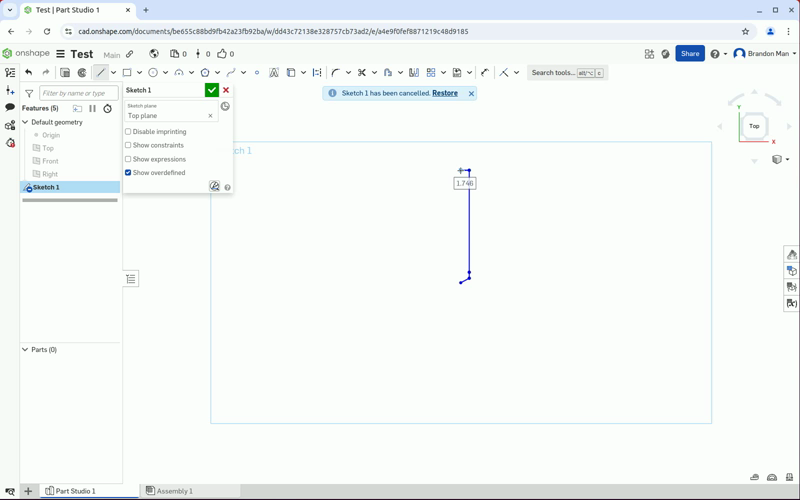
mouse_move(460, 282)
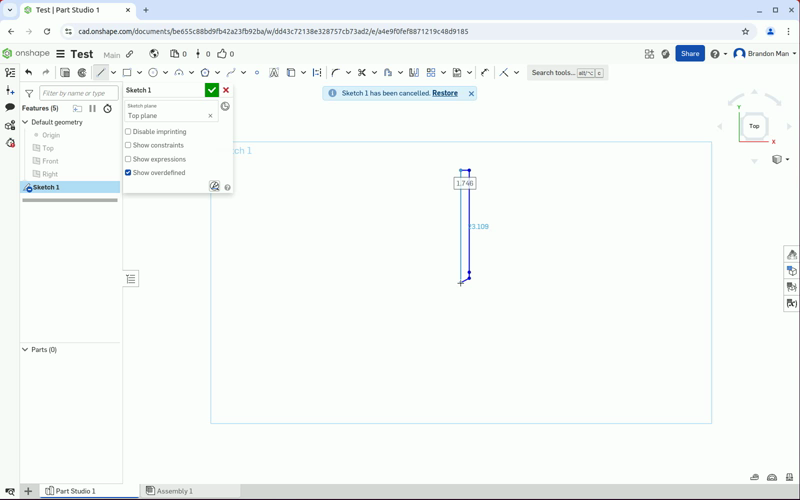
key_up(shift)
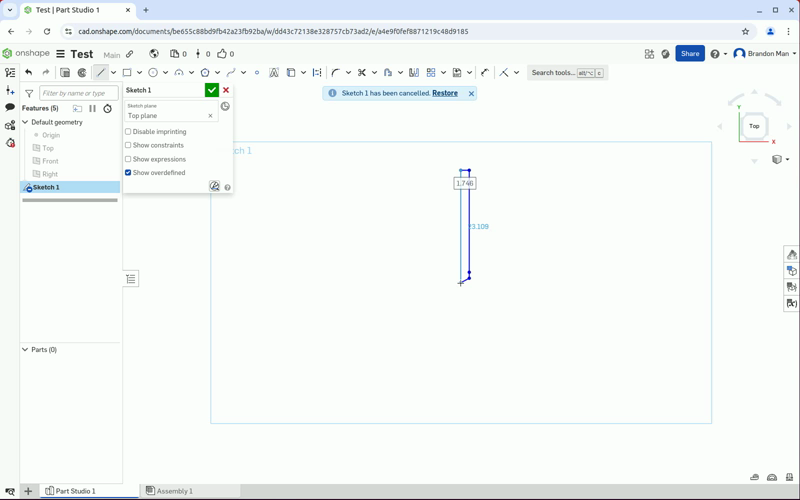
click(460, 282)
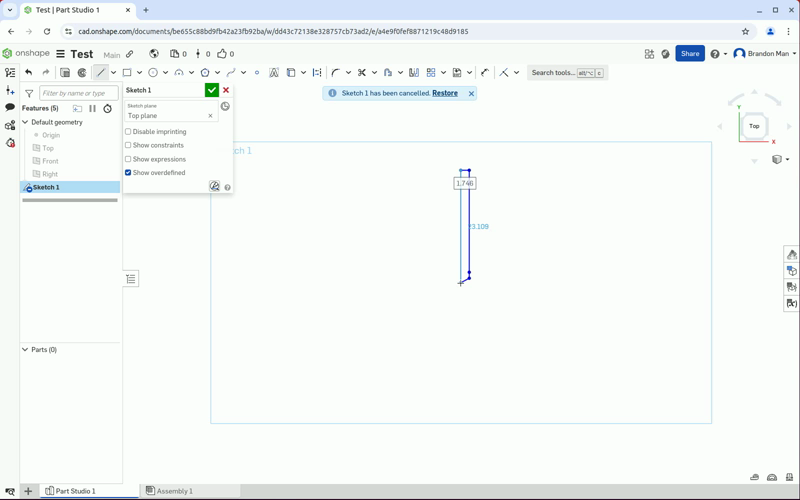
key(esc)
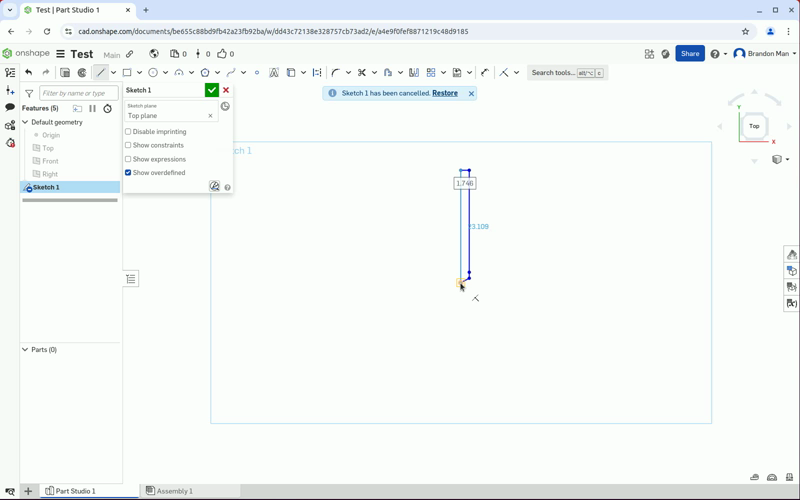
mouse_move(467, 194)
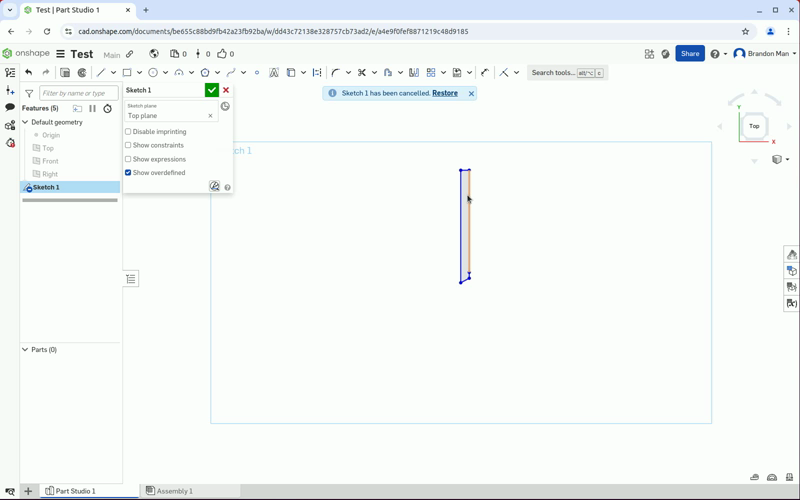
scroll(6)
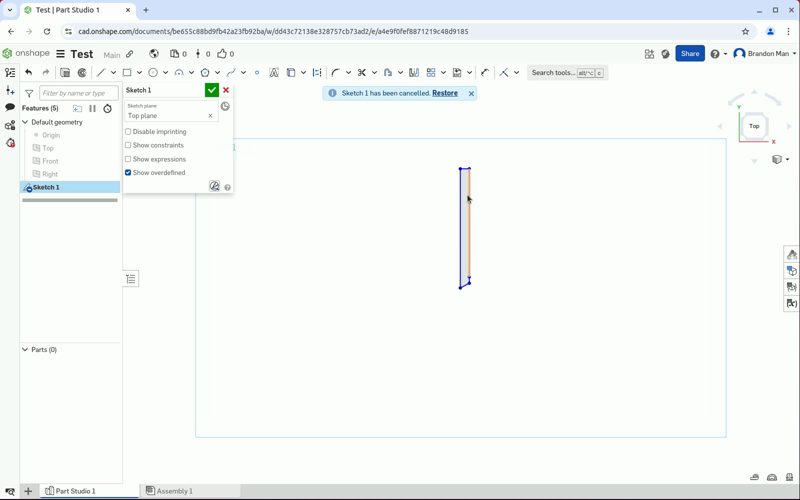
scroll(6)
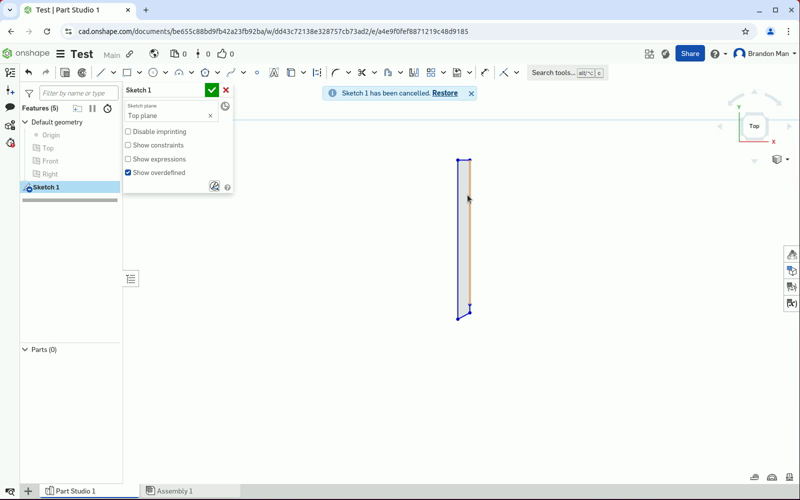
scroll(6)
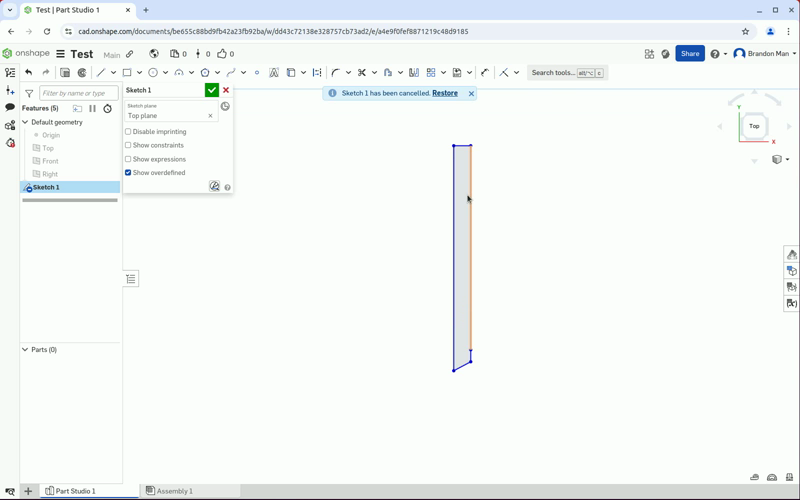
scroll(6)
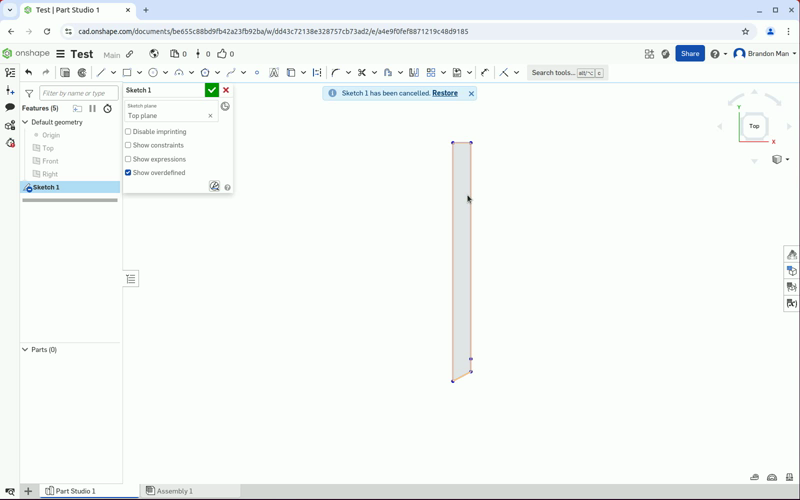
scroll(6)
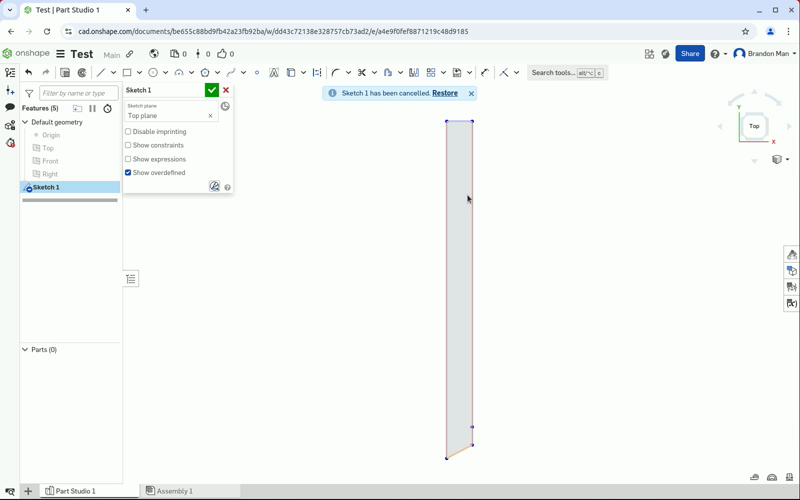
scroll(6)
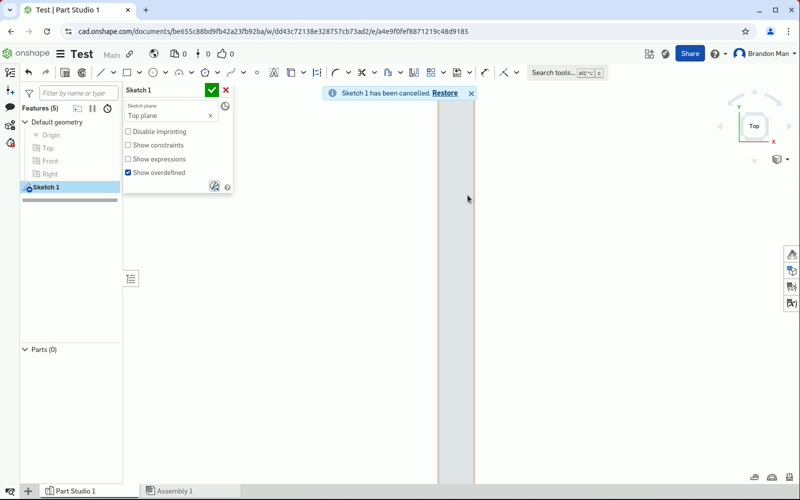
scroll(6)
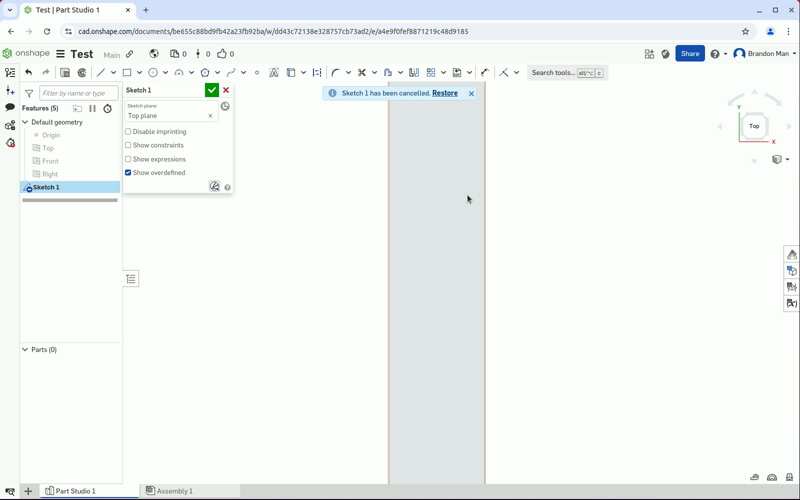
click(467, 194)
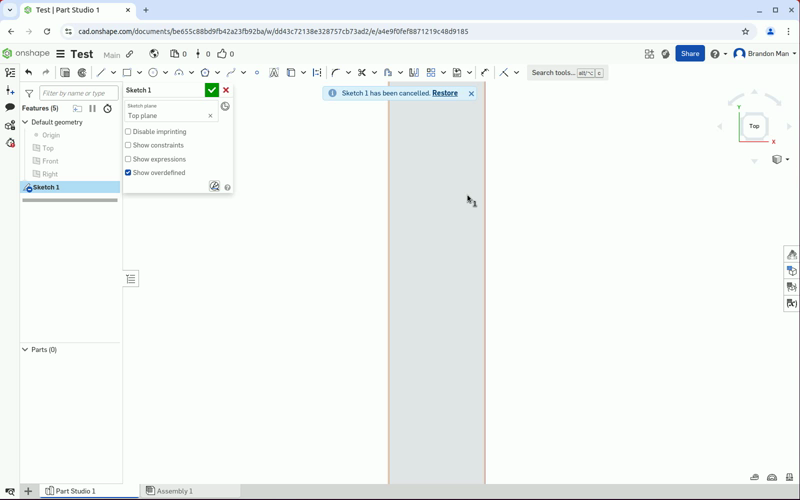
scroll(-6)
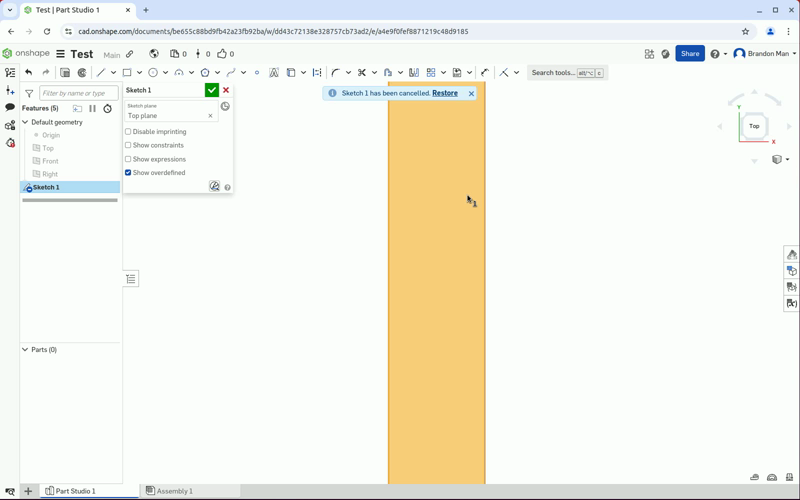
scroll(-6)
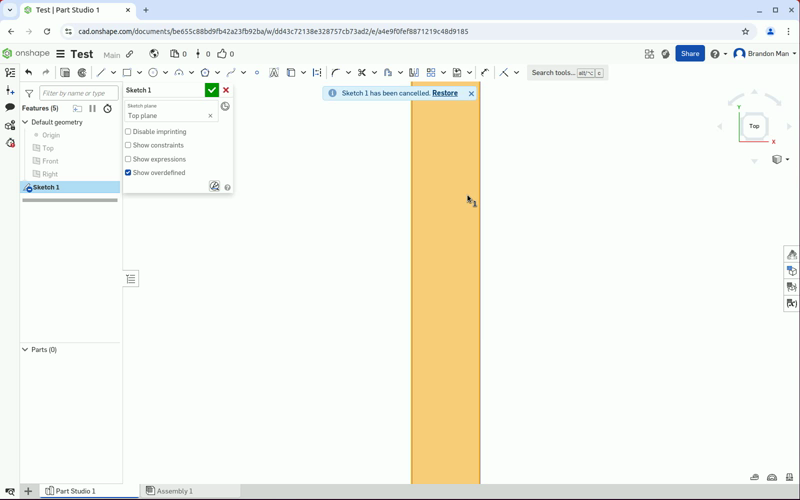
scroll(-6)
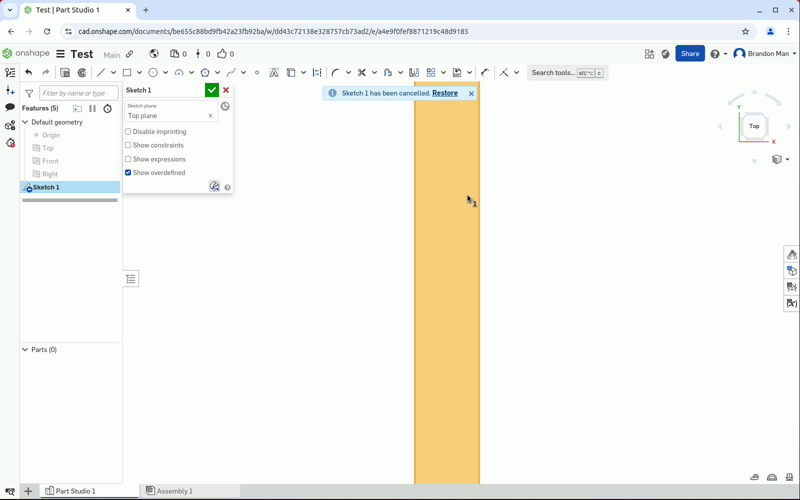
scroll(-6)
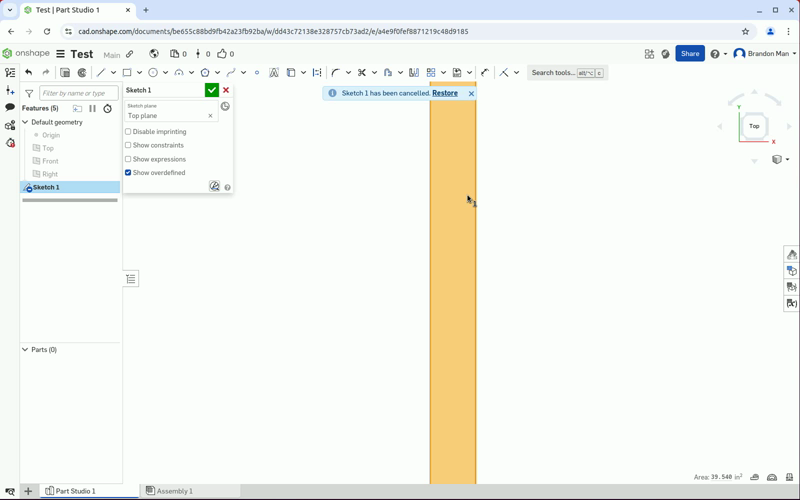
scroll(-6)
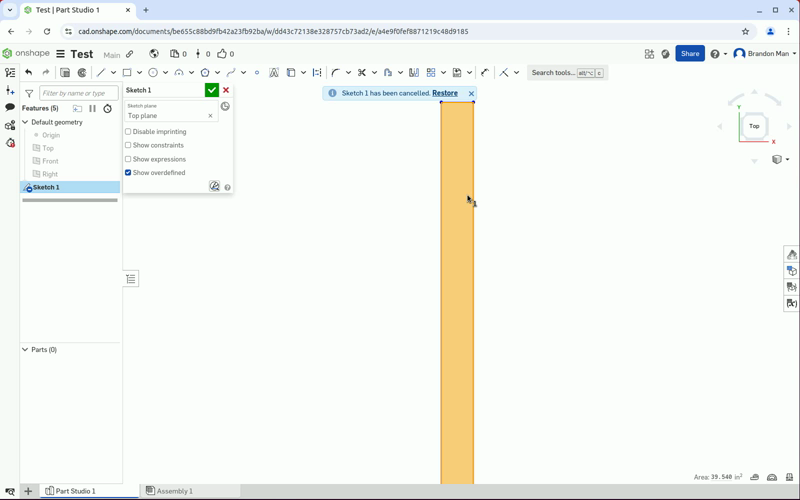
scroll(-6)
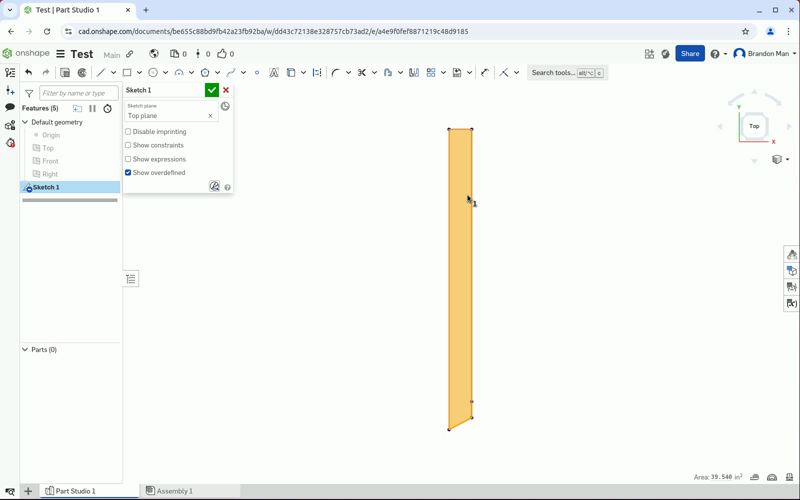
scroll(-6)
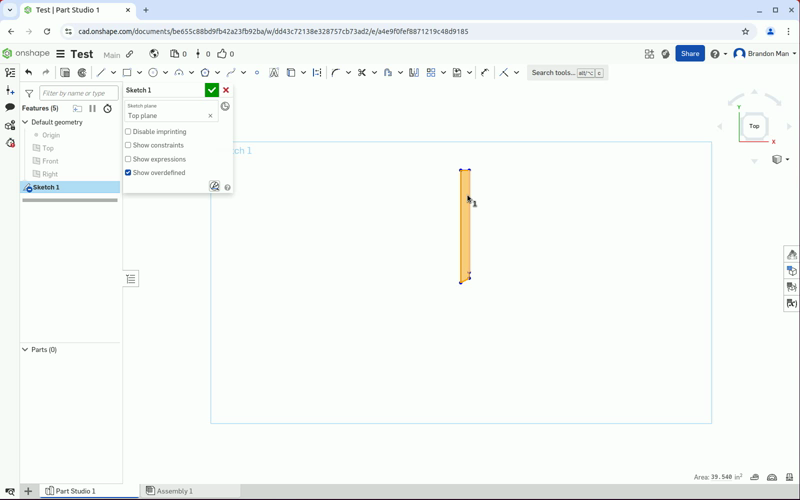
mouse_move(73, 352)
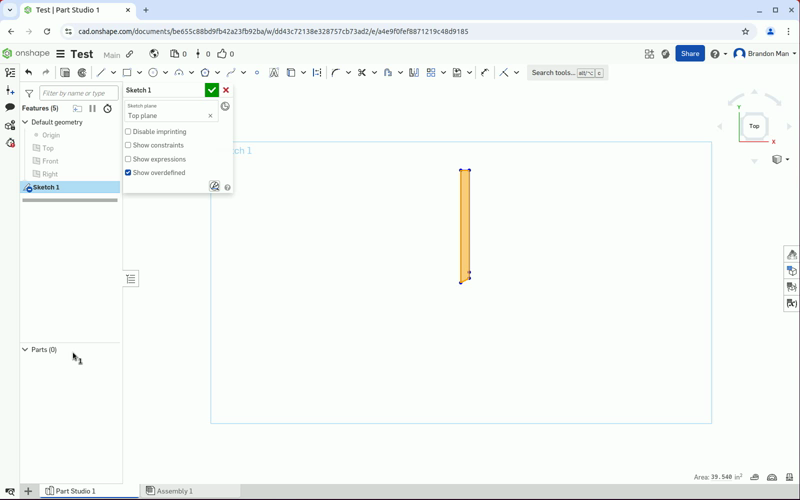
key(shift+y)
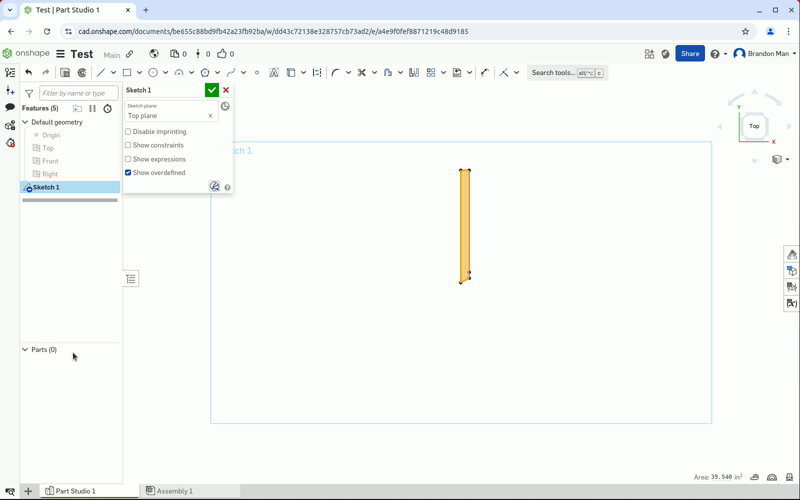
key(shift+e)
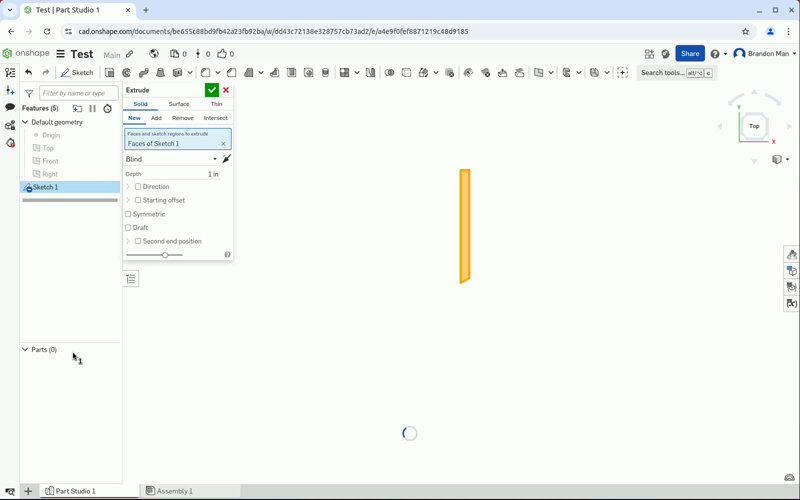
mouse_move(143, 106)
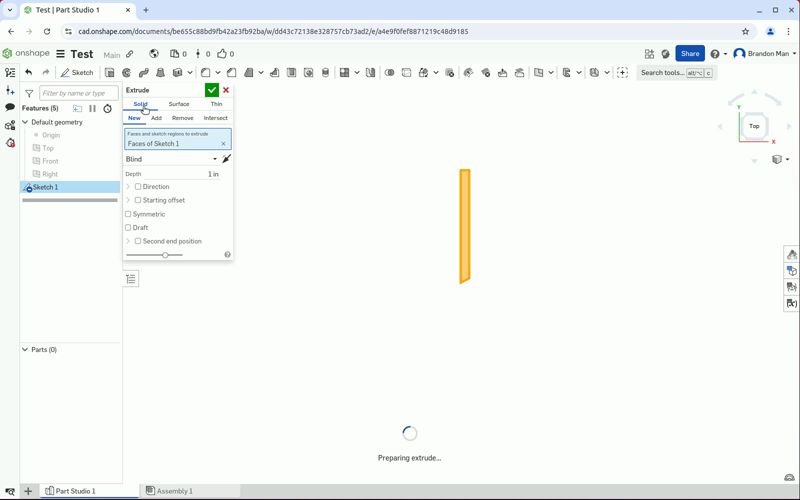
click(143, 106)
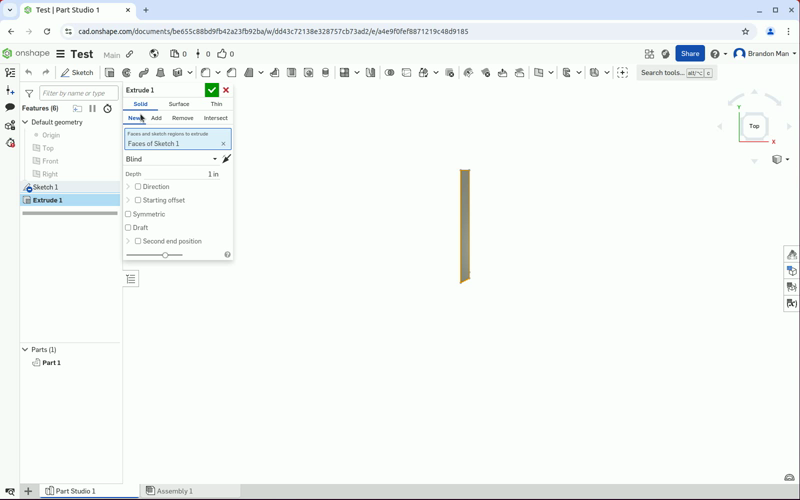
mouse_move(137, 120)
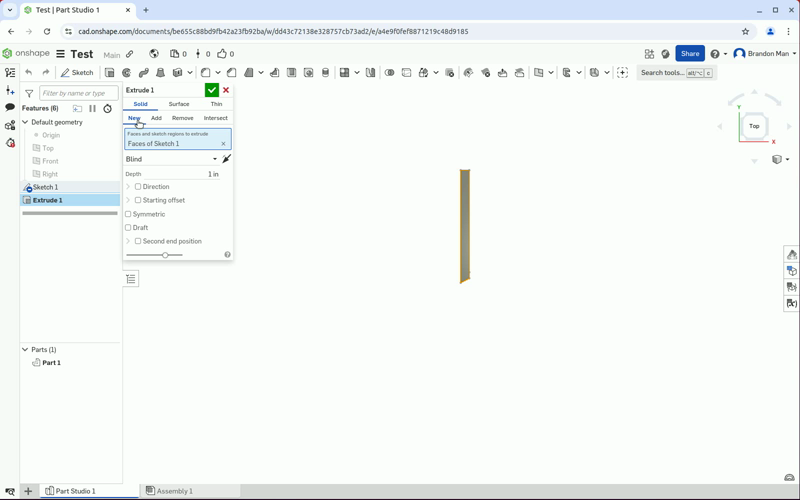
click(137, 120)
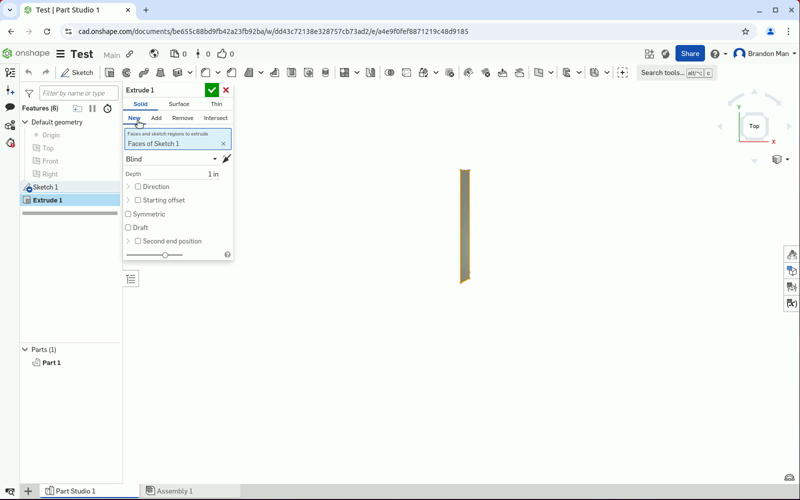
key(tab, 4)
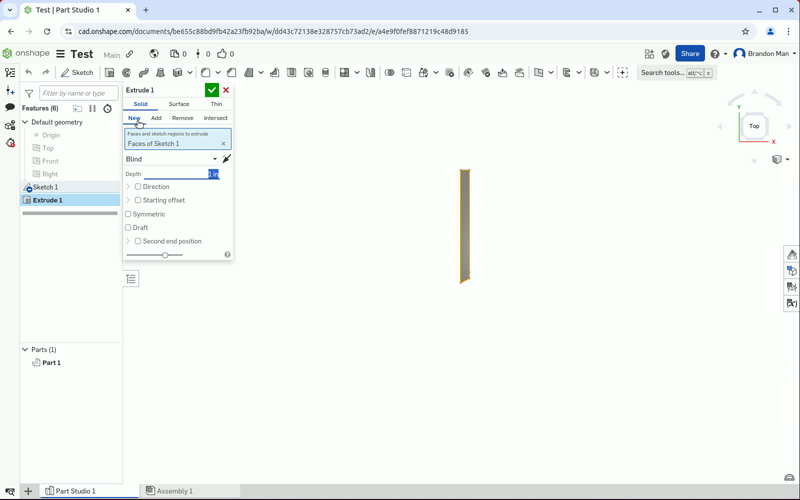
text(8.666)
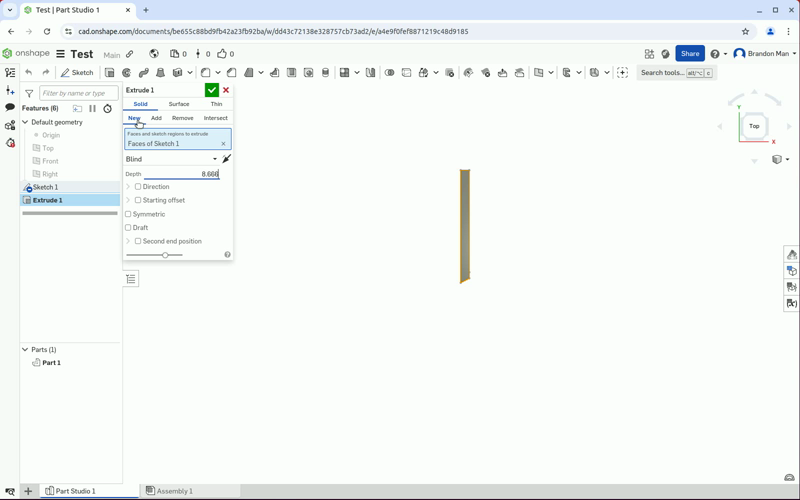
key(enter)
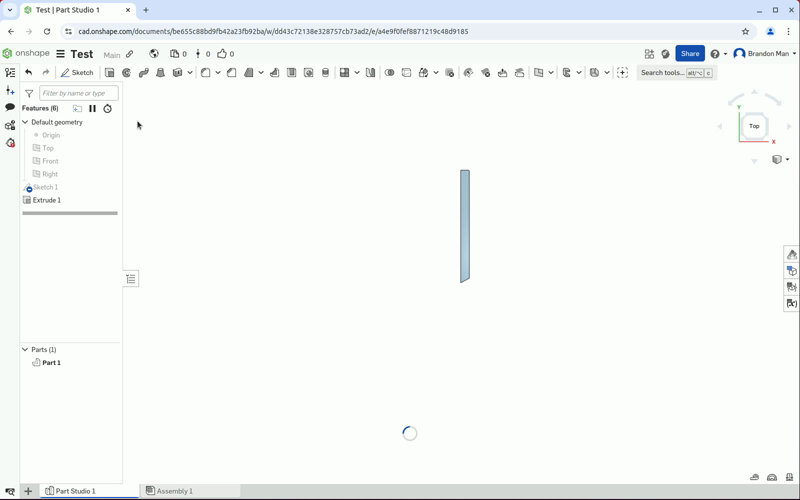
key(shift+h)
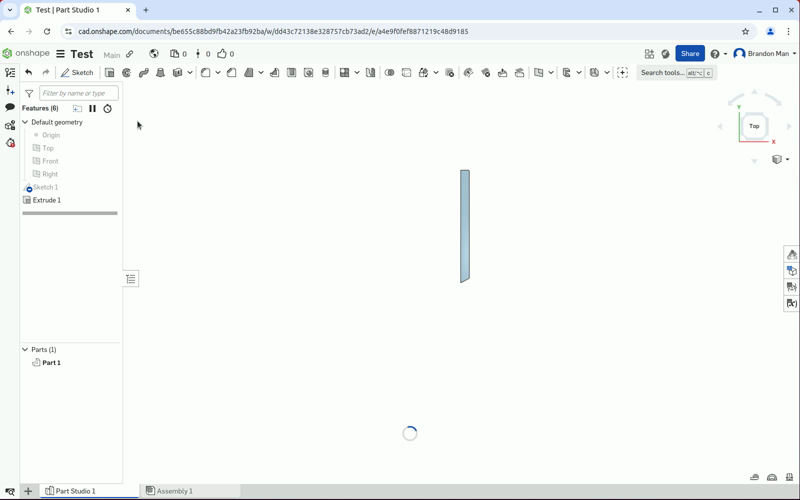
key(shift+h)
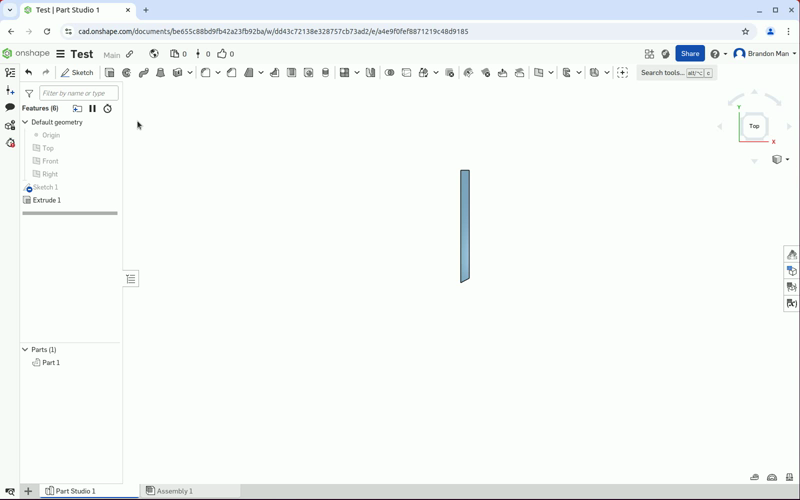
mouse_move(73, 189)
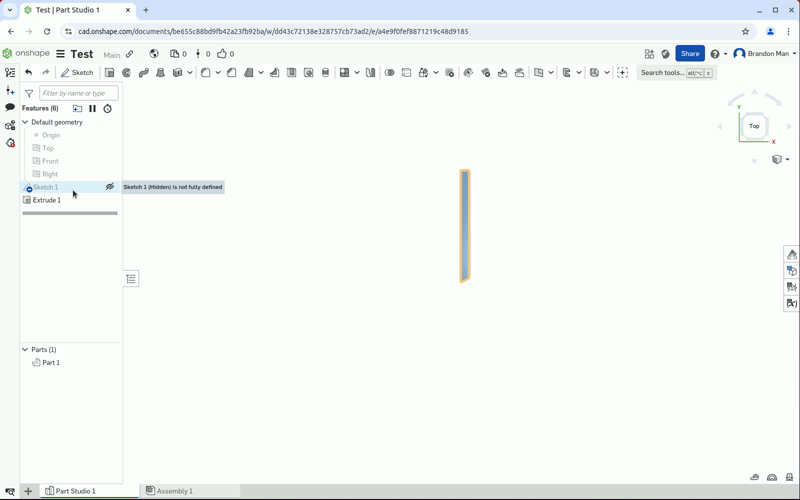
click(73, 189)
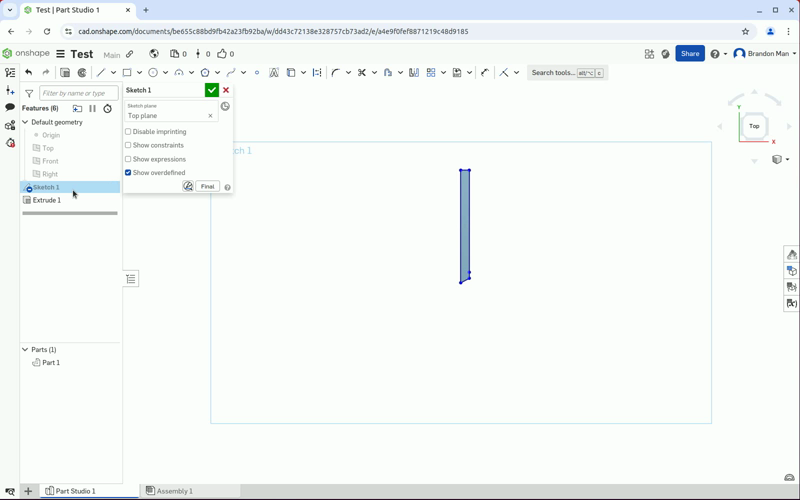
mouse_move(229, 92)
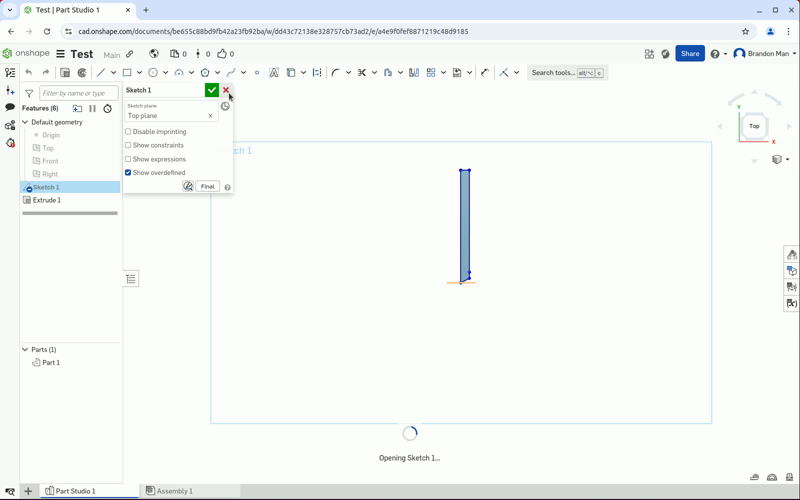
click(229, 92)
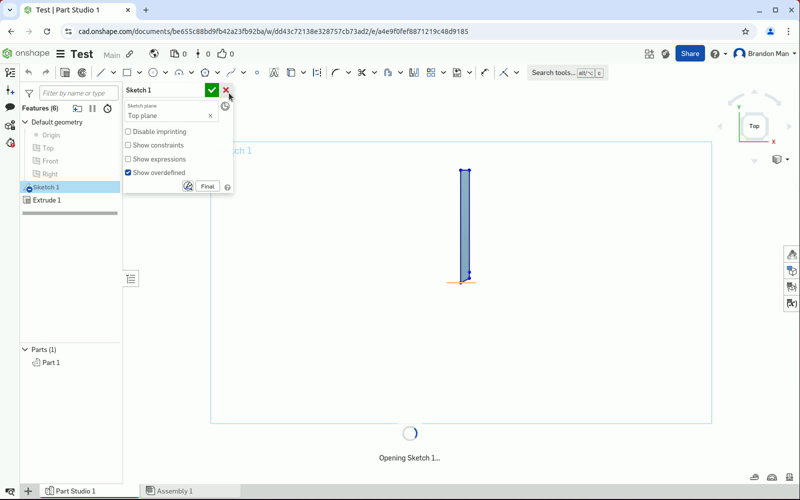
key(shift+s)
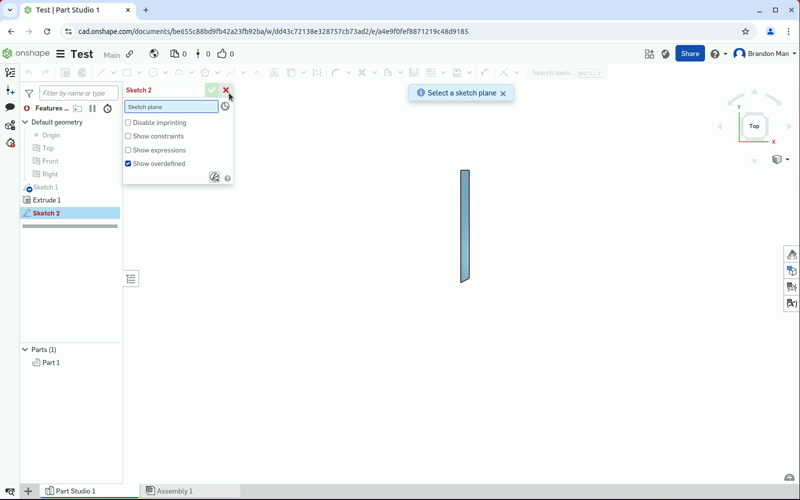
mouse_move(73, 150)
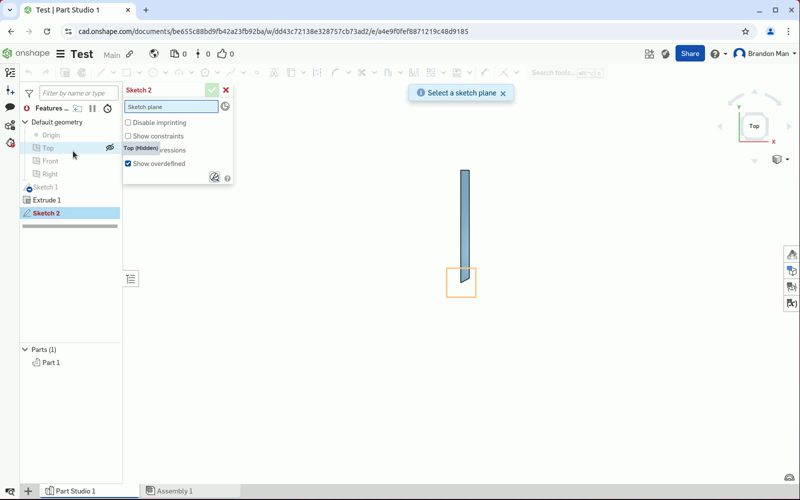
click(73, 150)
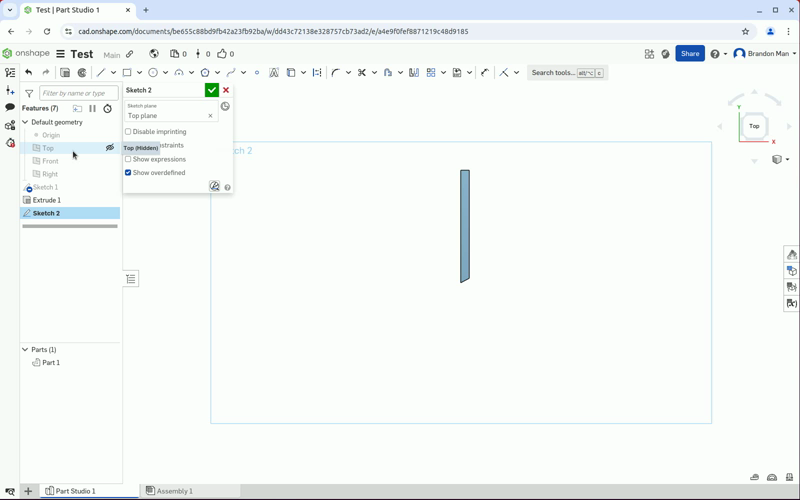
mouse_move(73, 352)
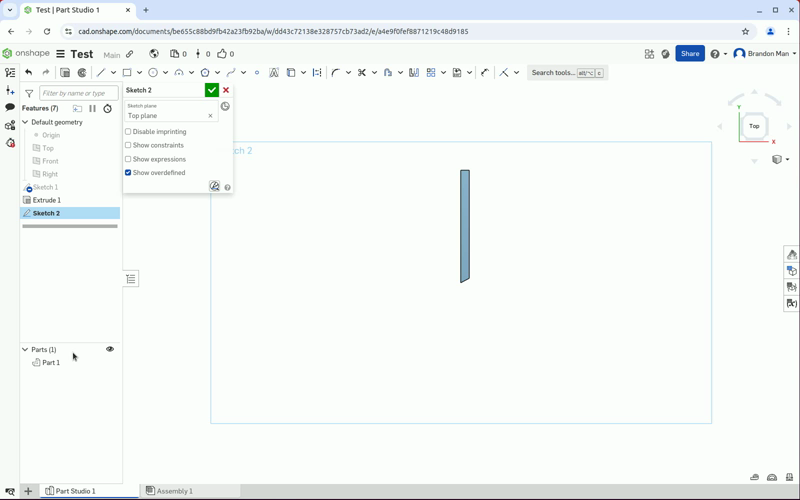
key(y)
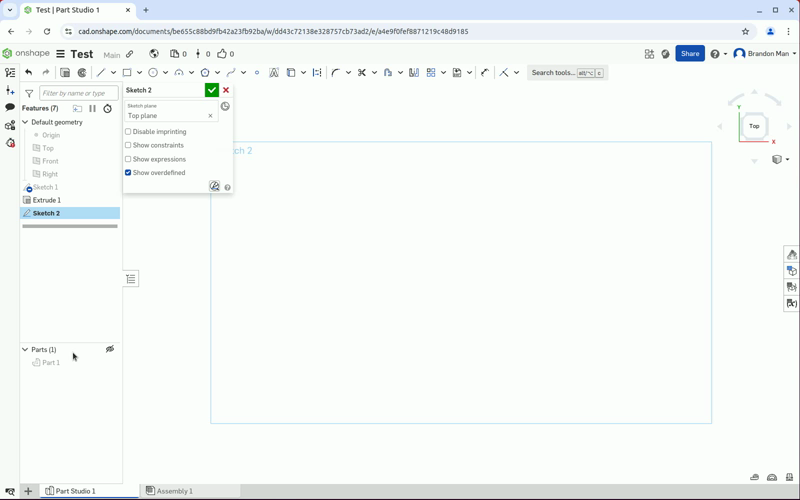
key(l)
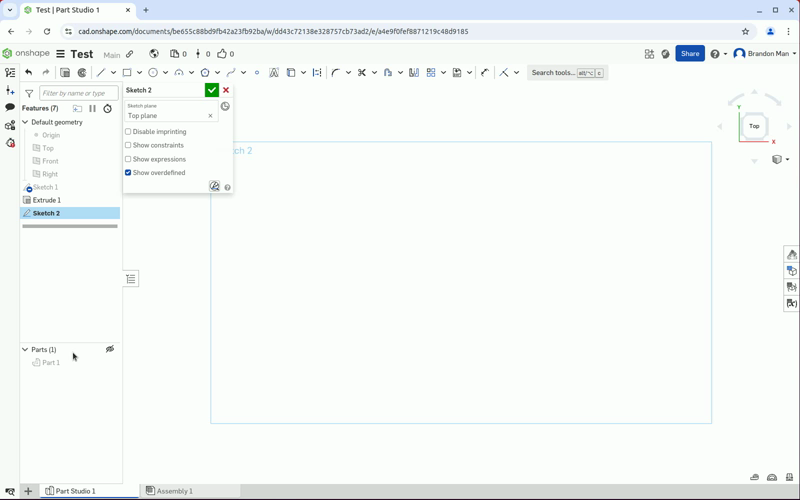
key_down(shift)
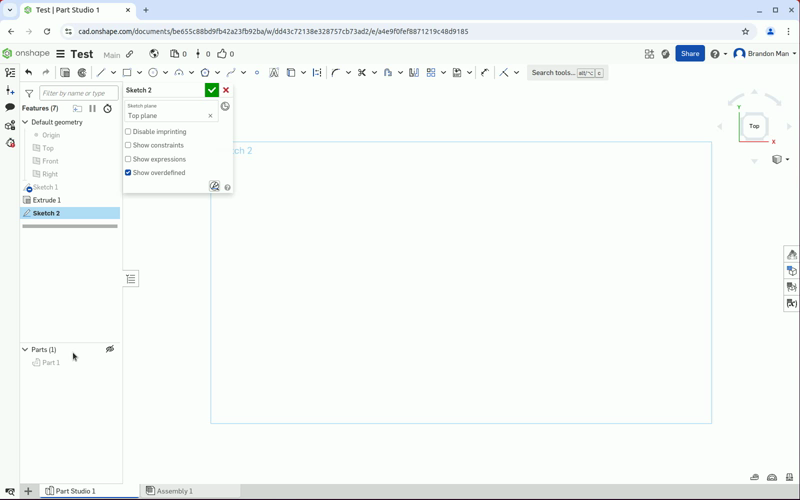
mouse_move(468, 278)
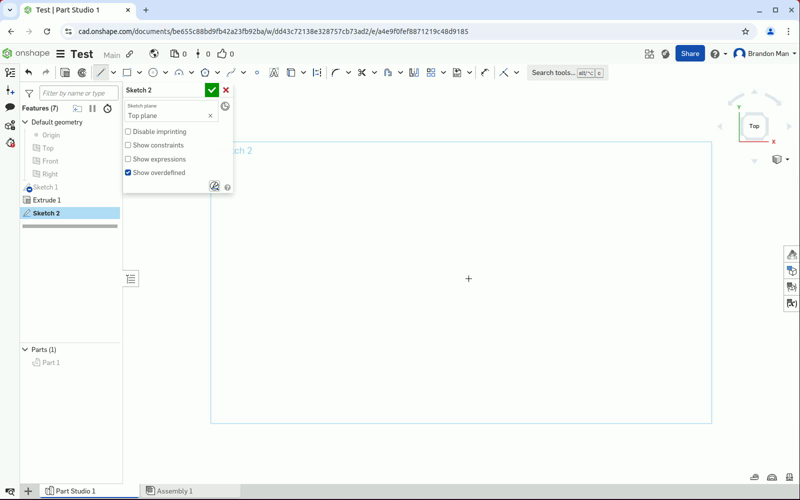
click(468, 278)
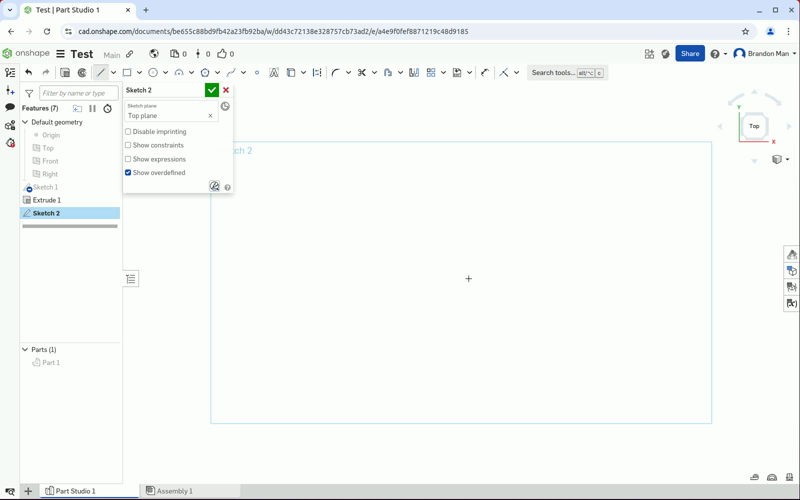
key_up(shift)
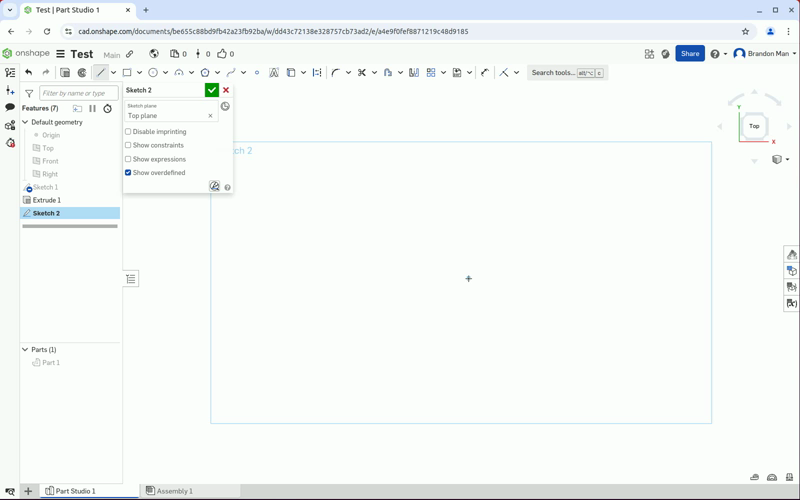
key_down(shift)
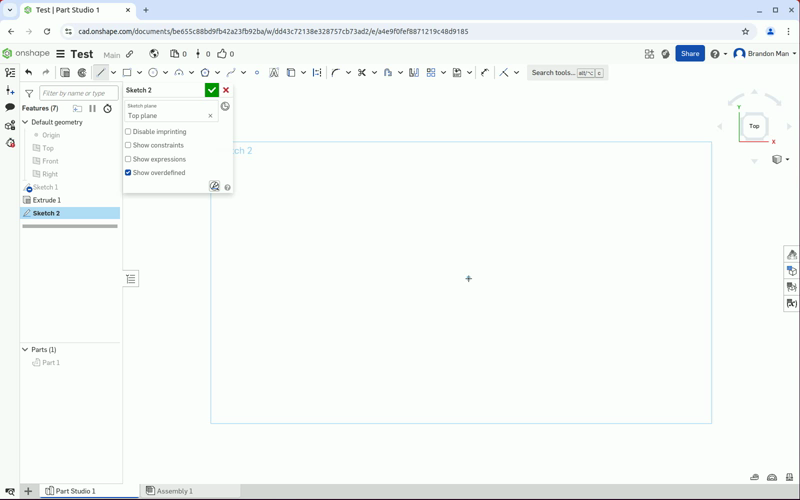
mouse_move(530, 242)
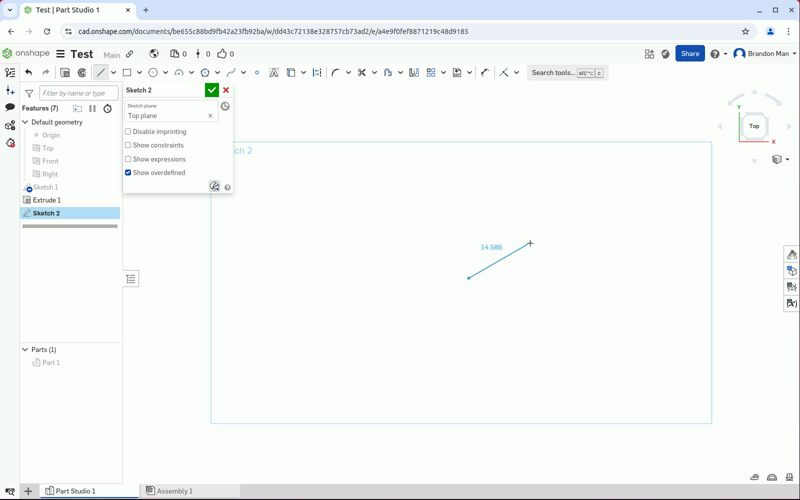
click(530, 242)
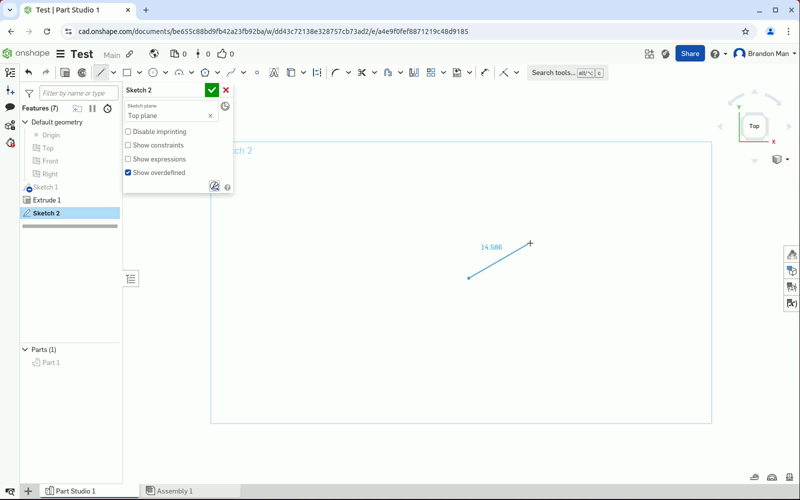
key_up(shift)
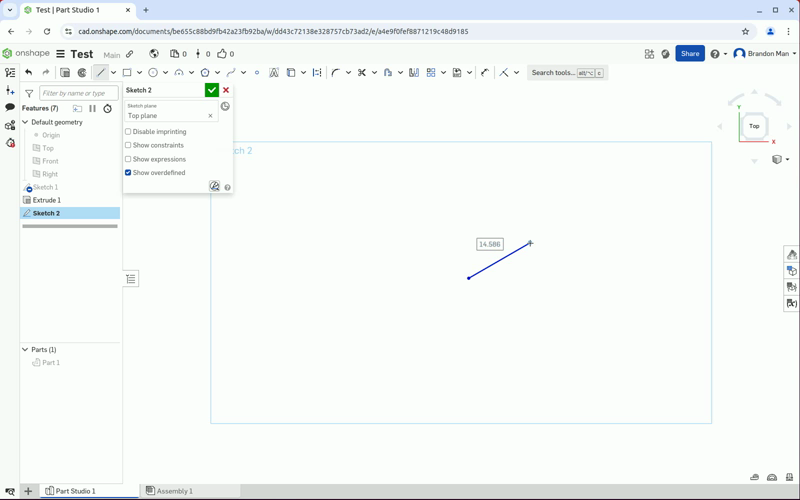
key_down(shift)
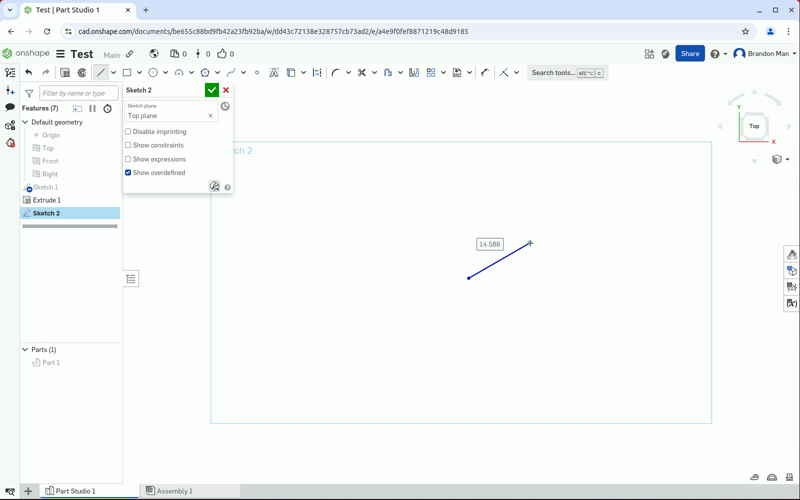
mouse_move(560, 242)
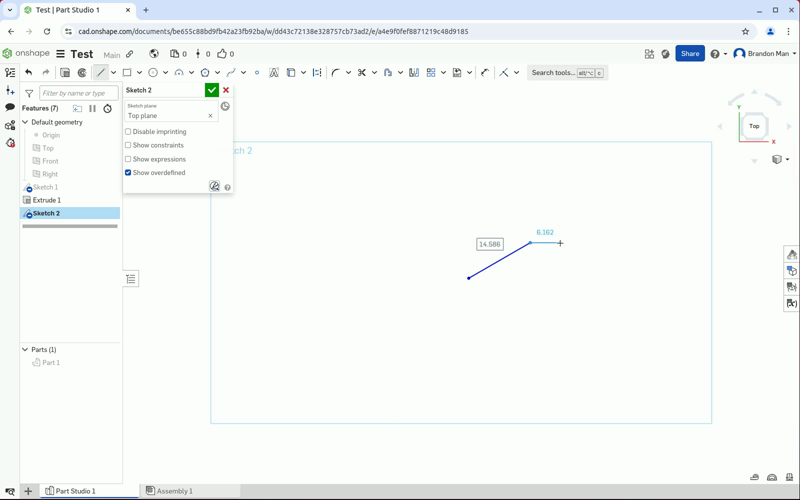
mouse_move(528, 238)
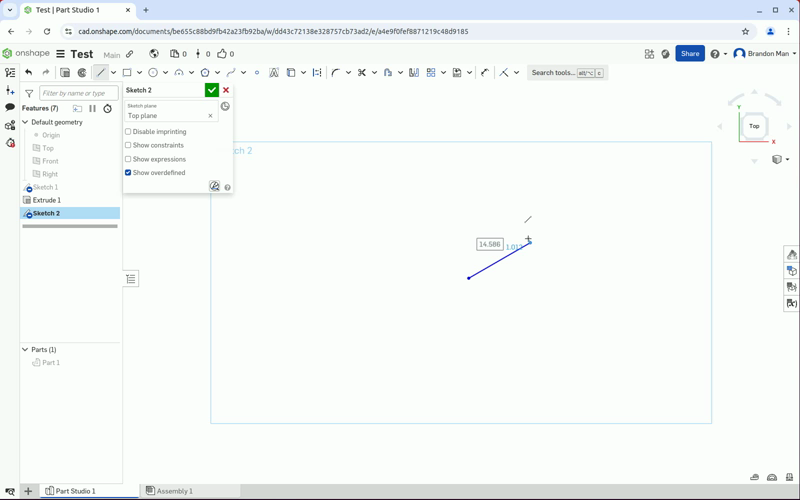
scroll(6)
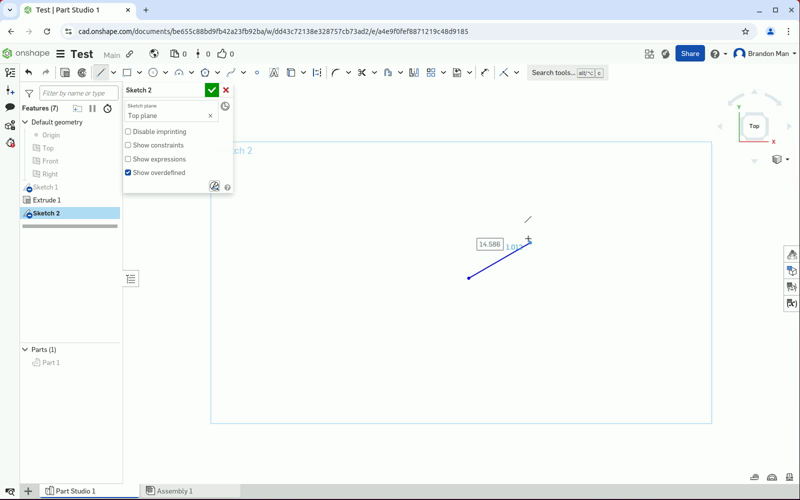
scroll(6)
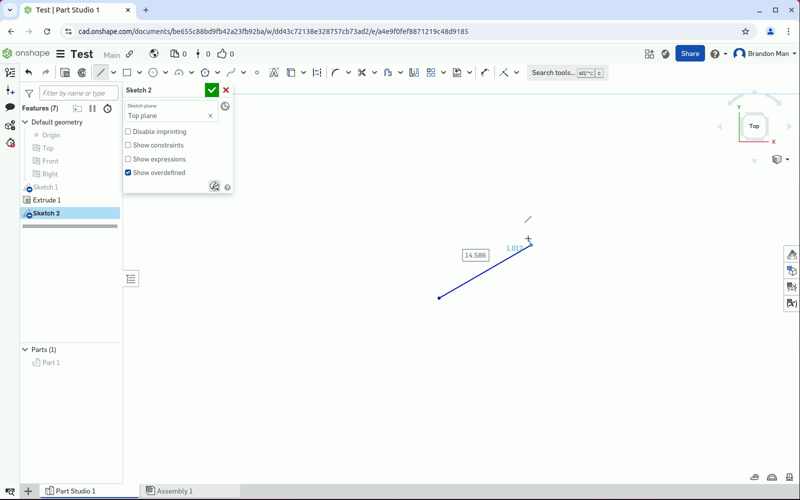
scroll(6)
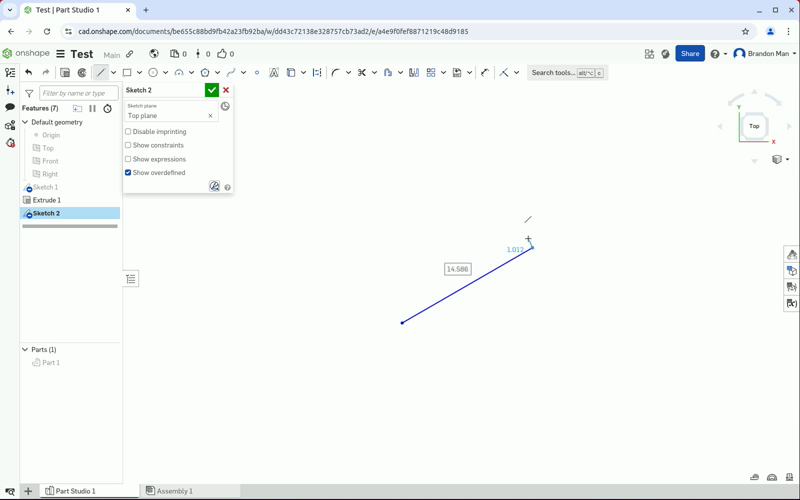
scroll(6)
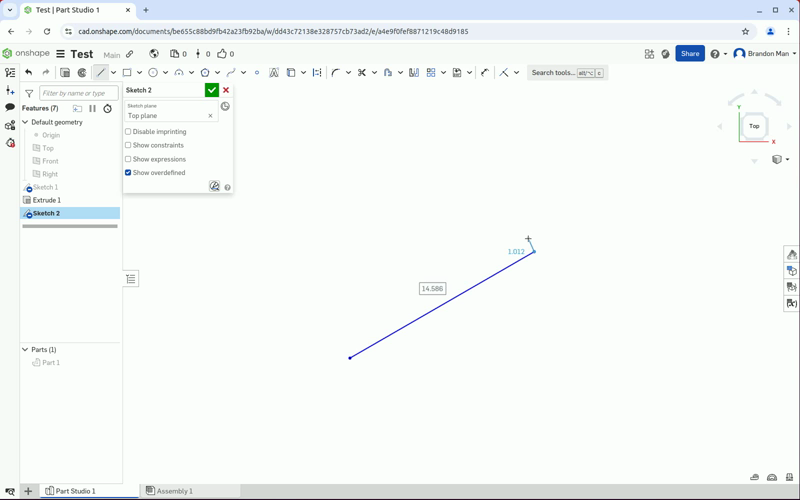
scroll(6)
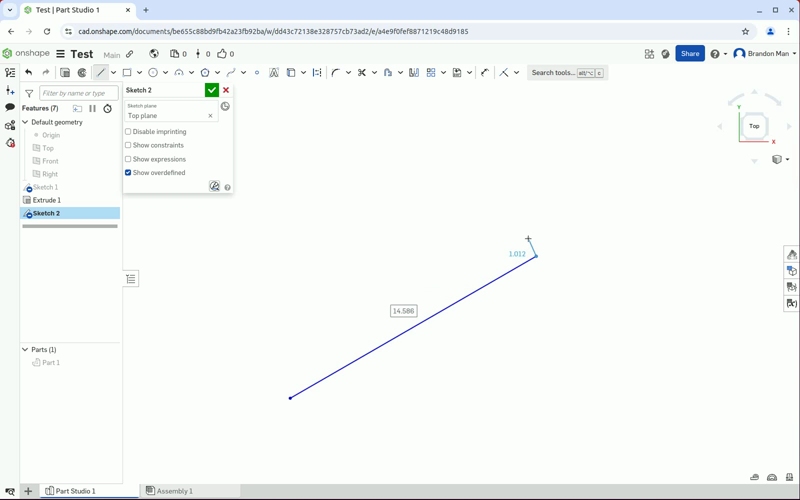
scroll(6)
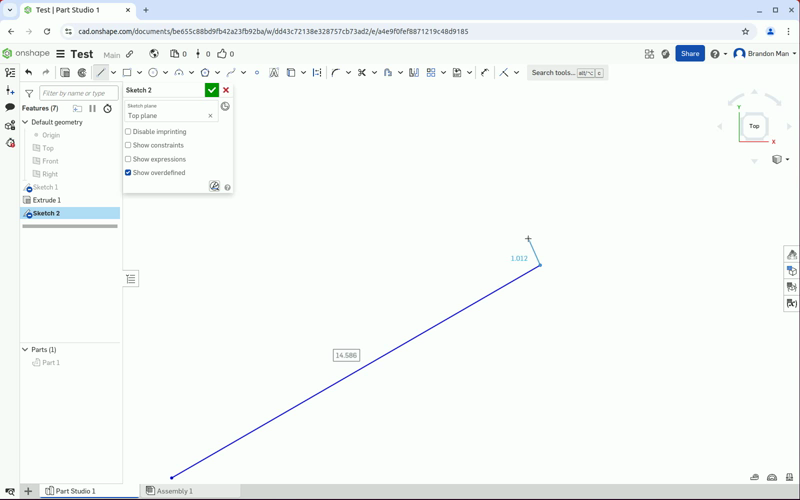
scroll(6)
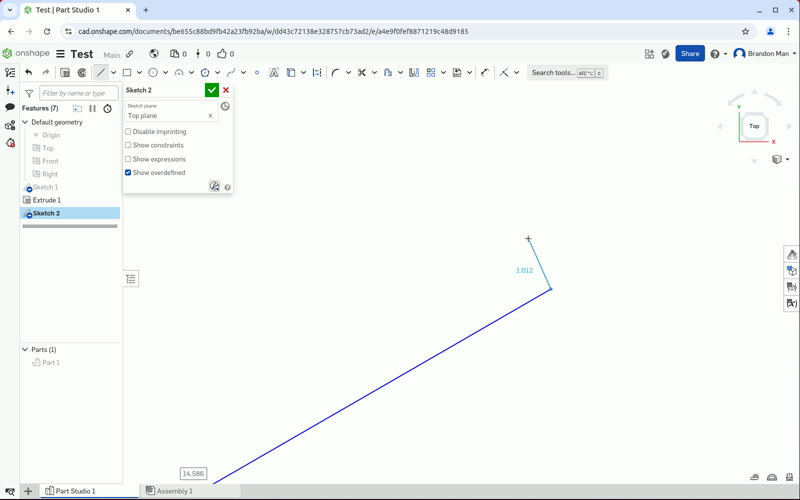
click(528, 238)
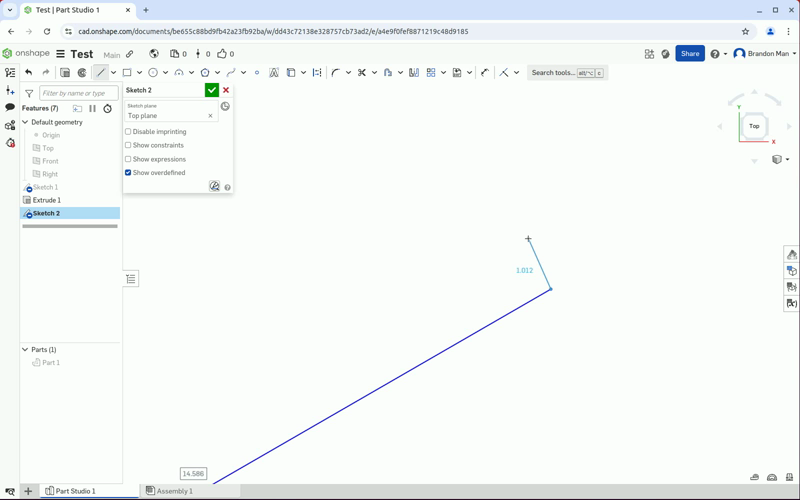
scroll(-6)
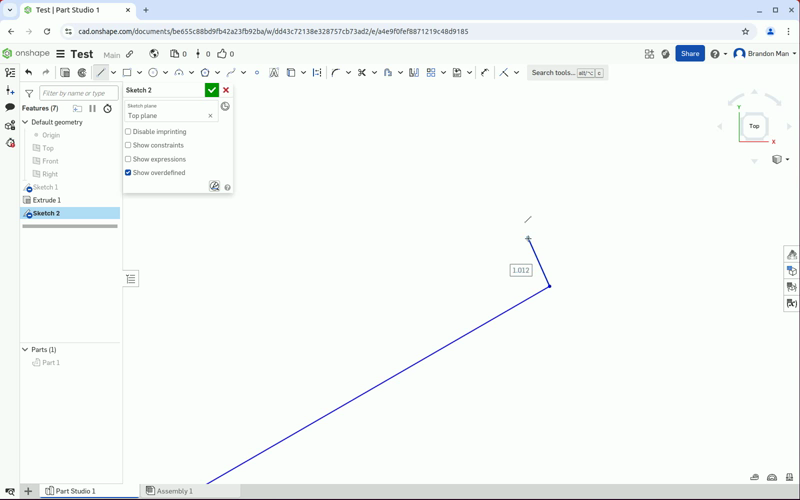
scroll(-6)
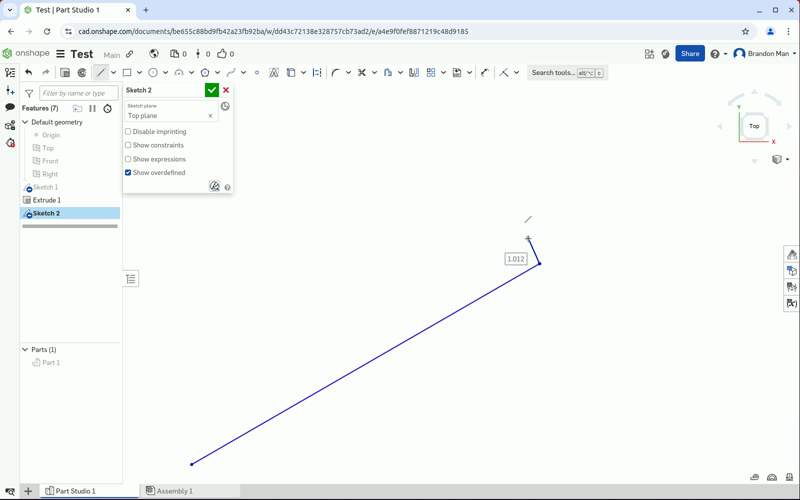
scroll(-6)
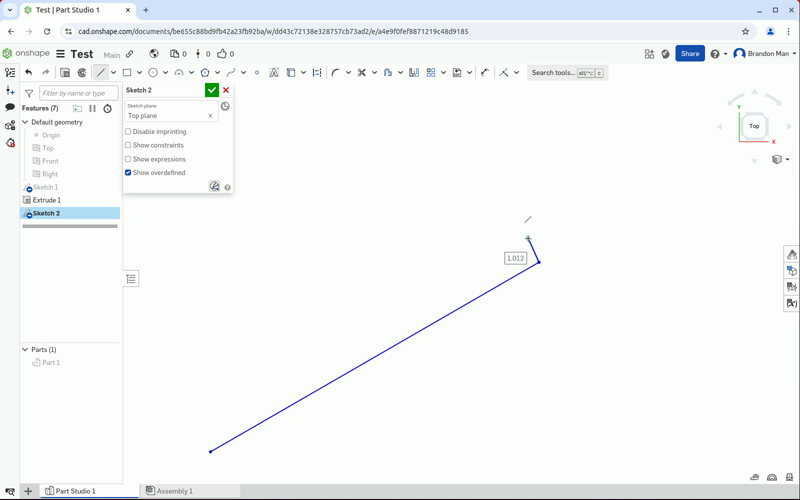
scroll(-6)
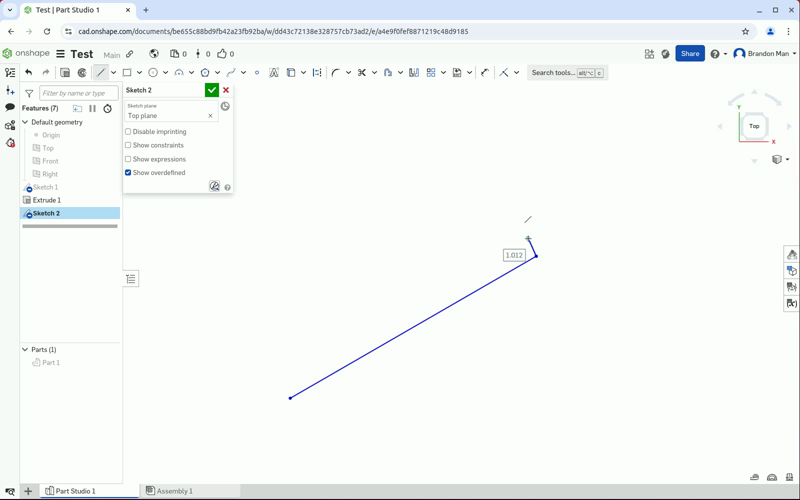
scroll(-6)
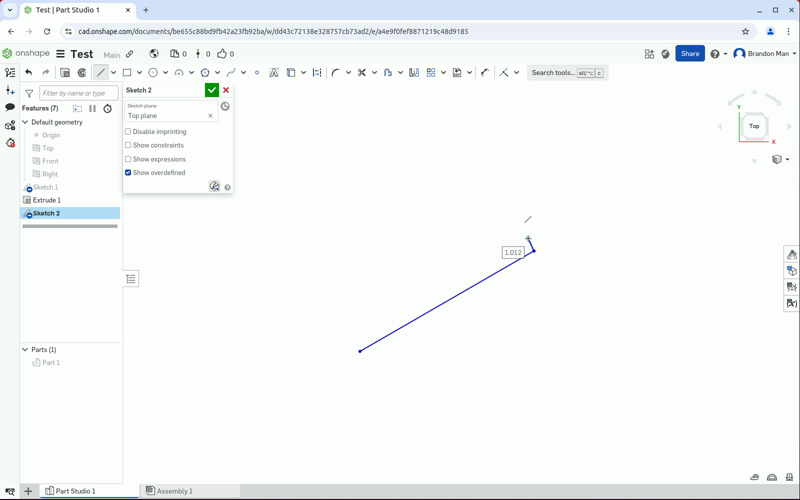
scroll(-6)
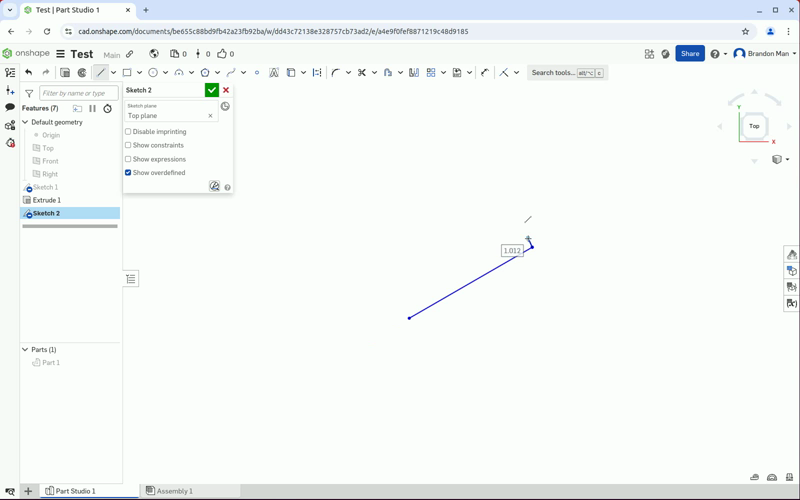
scroll(-6)
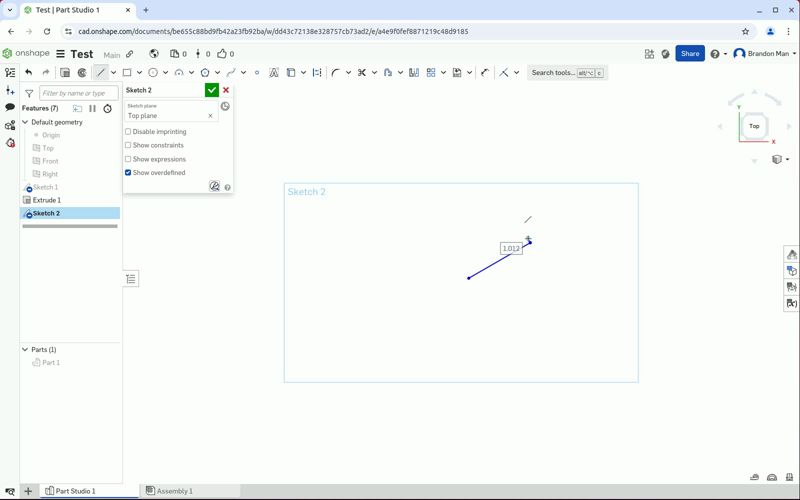
key_up(shift)
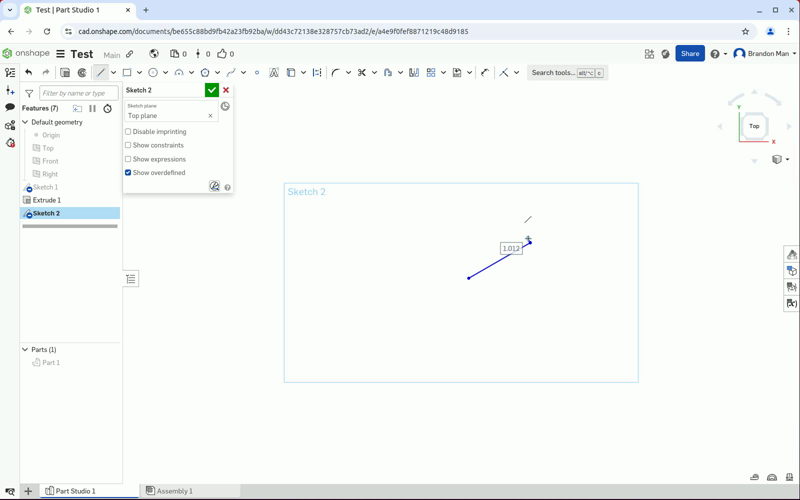
key_down(shift)
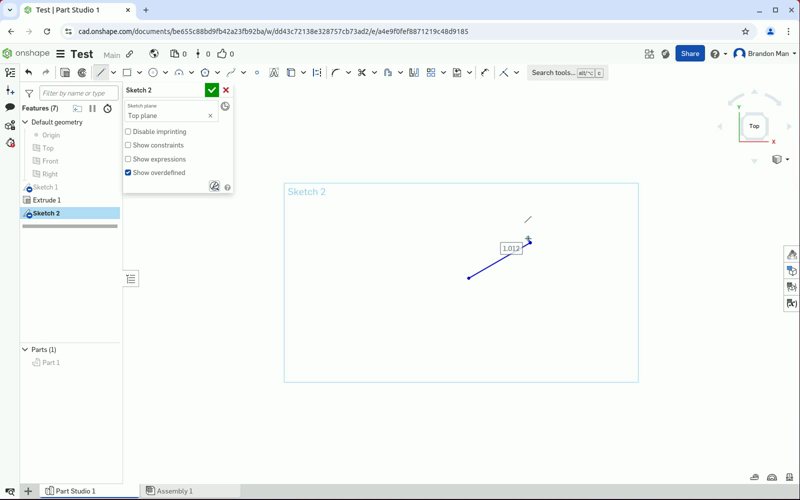
mouse_move(468, 271)
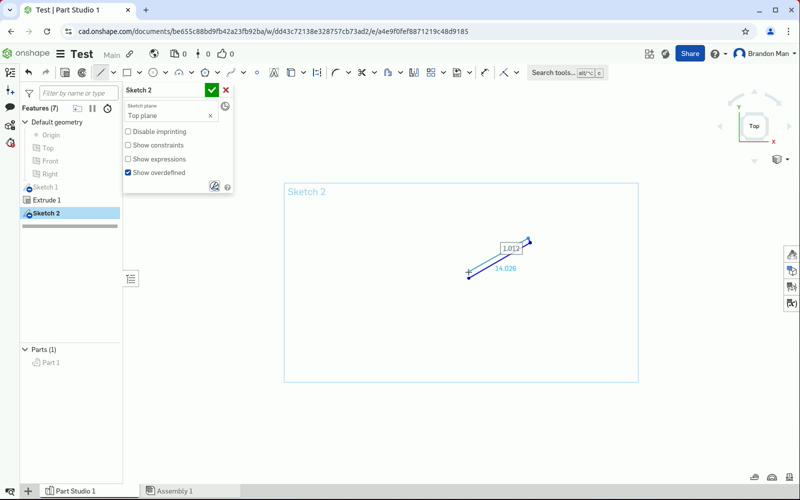
click(468, 271)
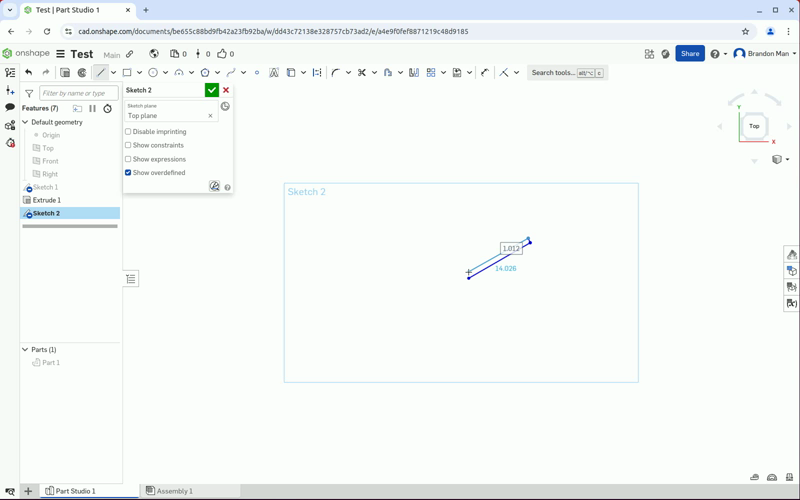
key_up(shift)
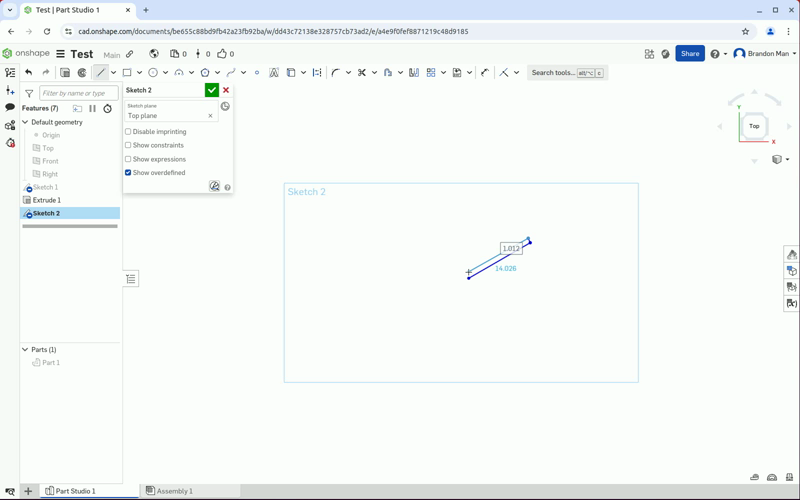
mouse_move(498, 271)
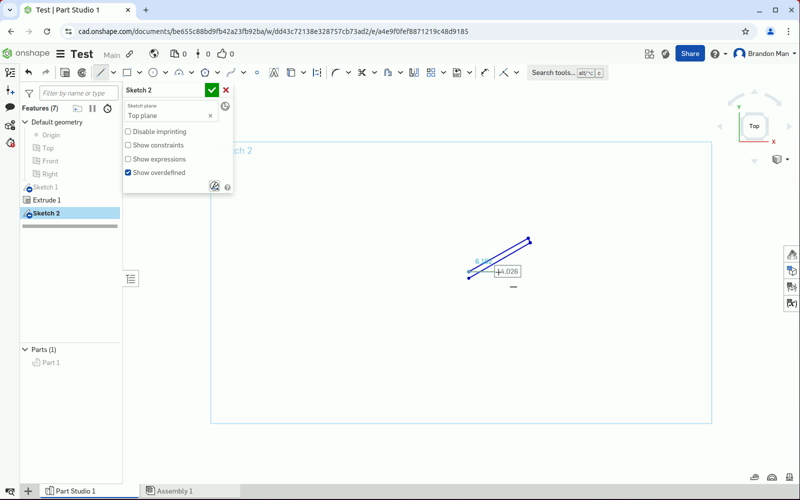
key_down(shift)
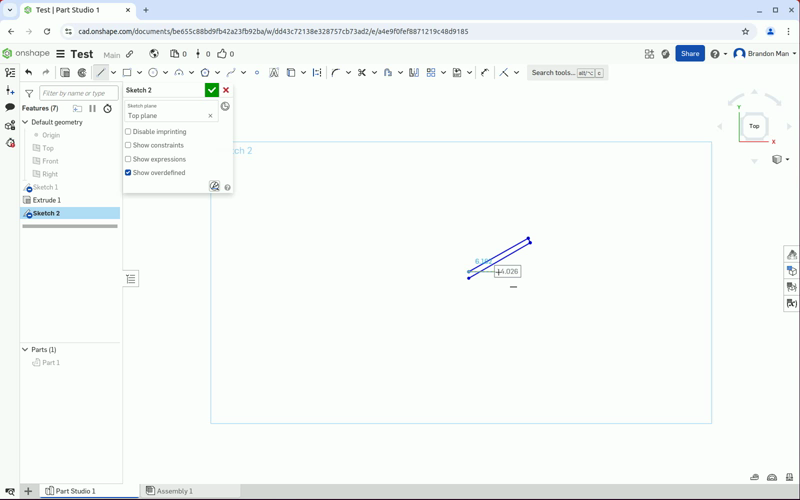
mouse_move(468, 278)
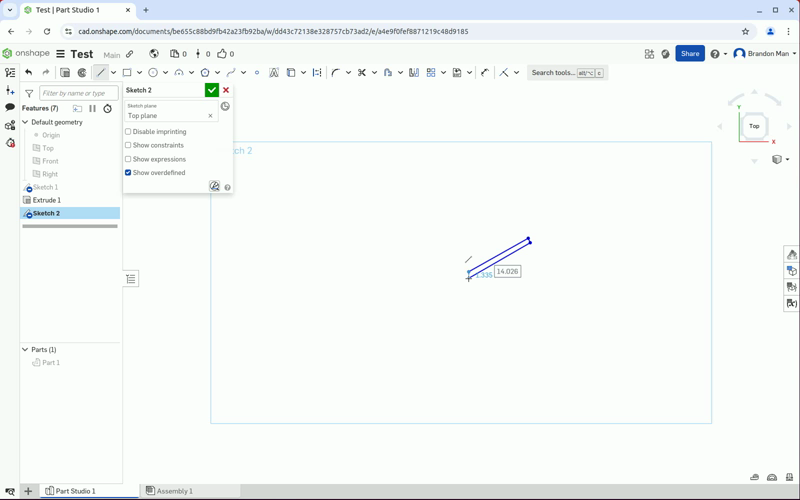
scroll(6)
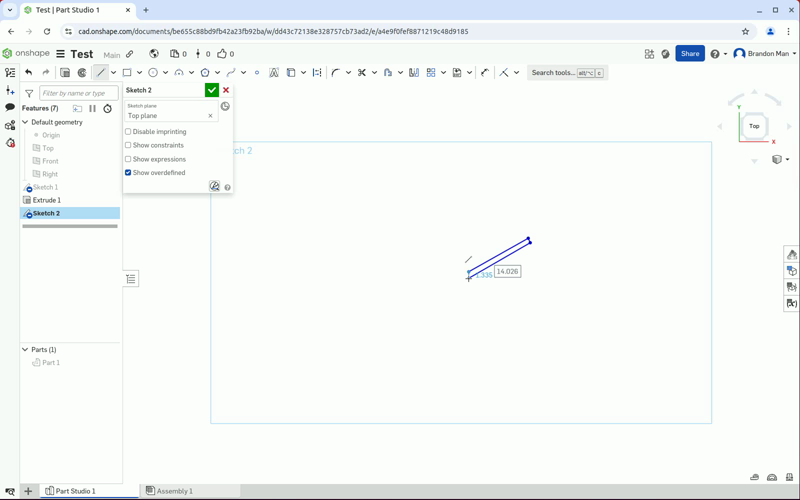
scroll(6)
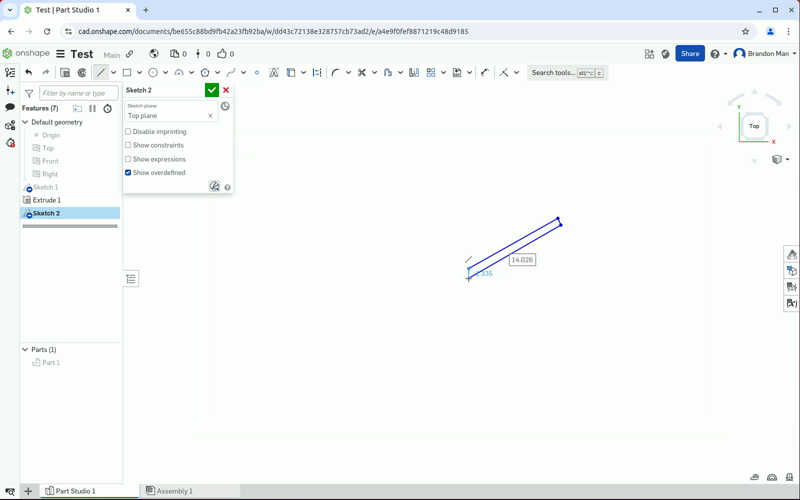
scroll(6)
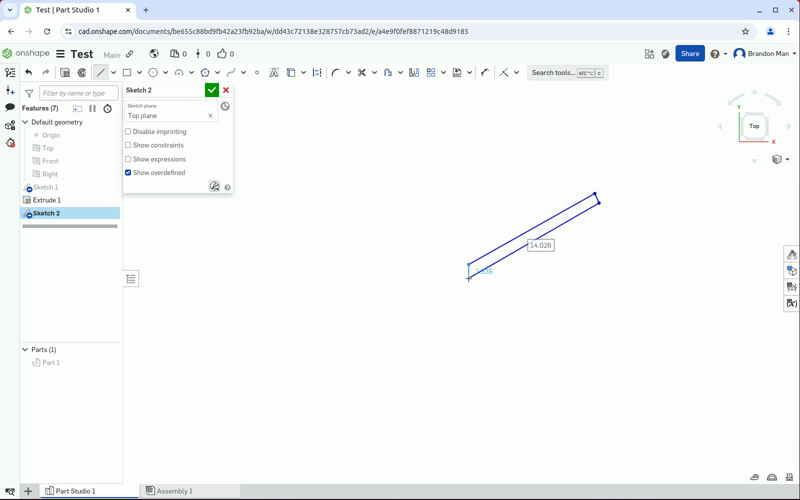
scroll(6)
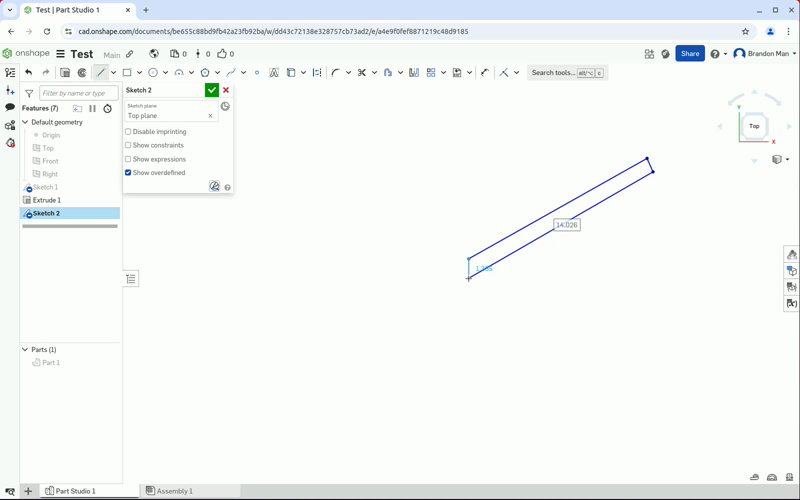
scroll(6)
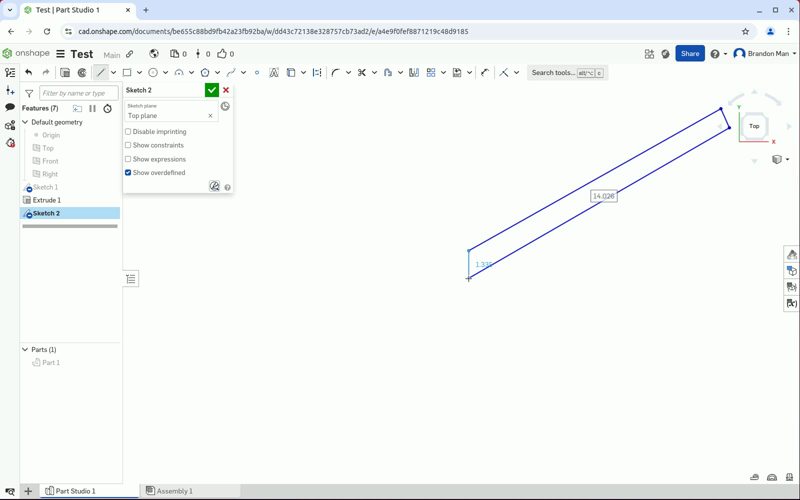
scroll(6)
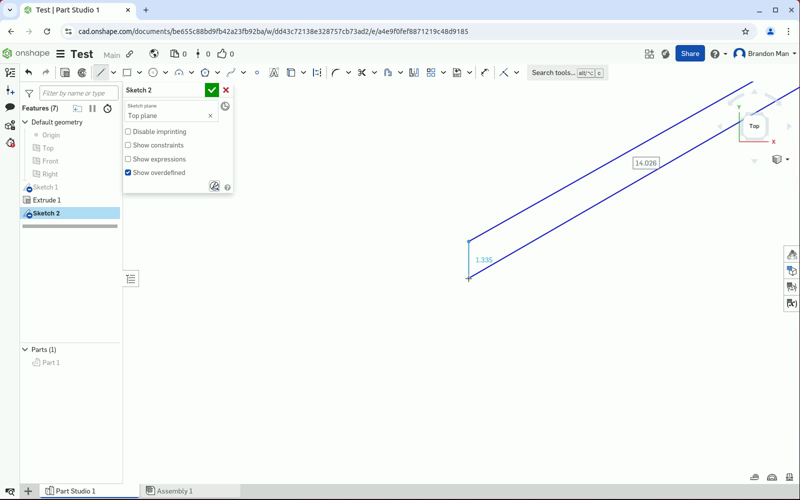
scroll(6)
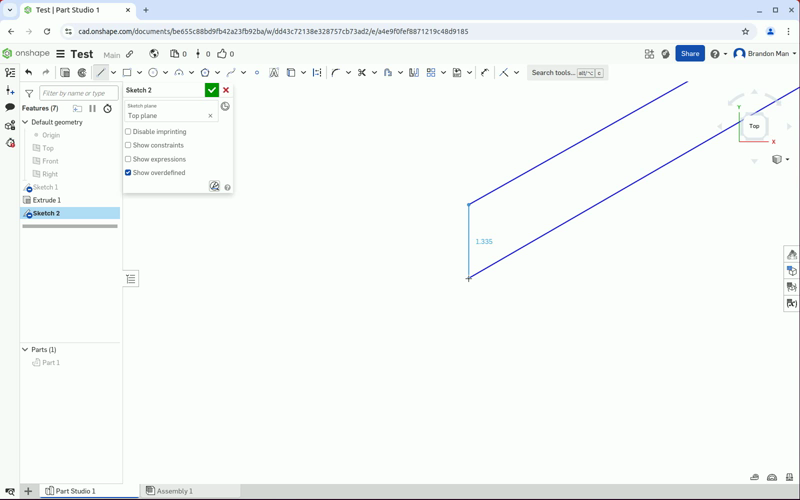
key_up(shift)
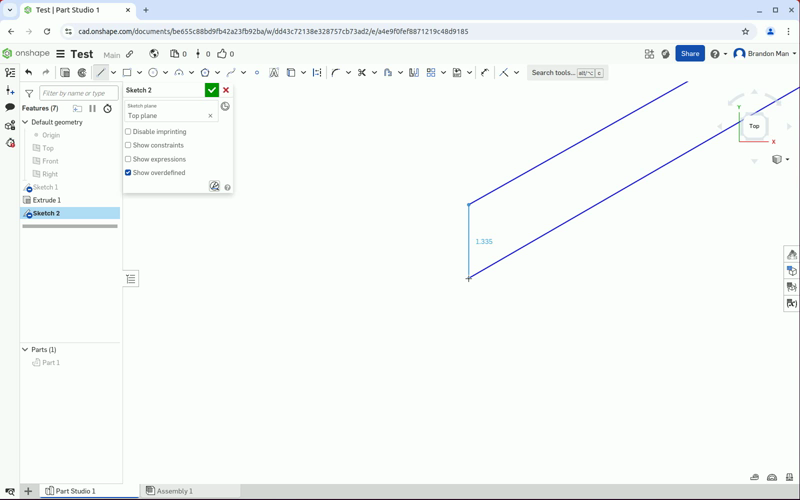
click(468, 278)
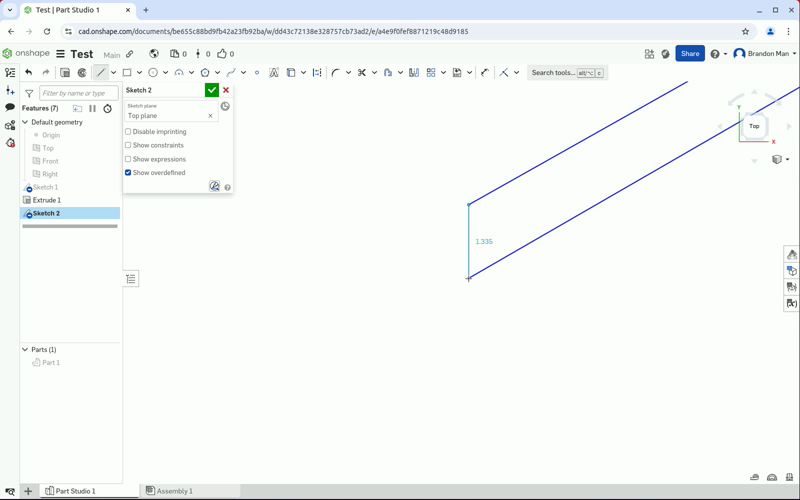
scroll(-6)
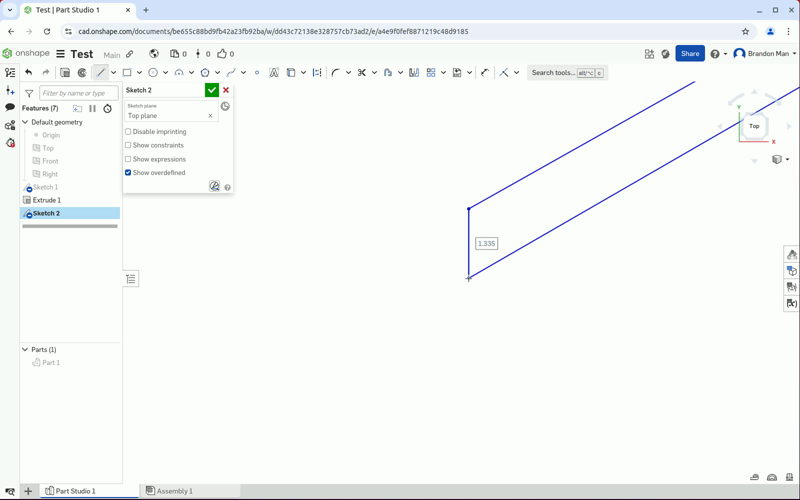
scroll(-6)
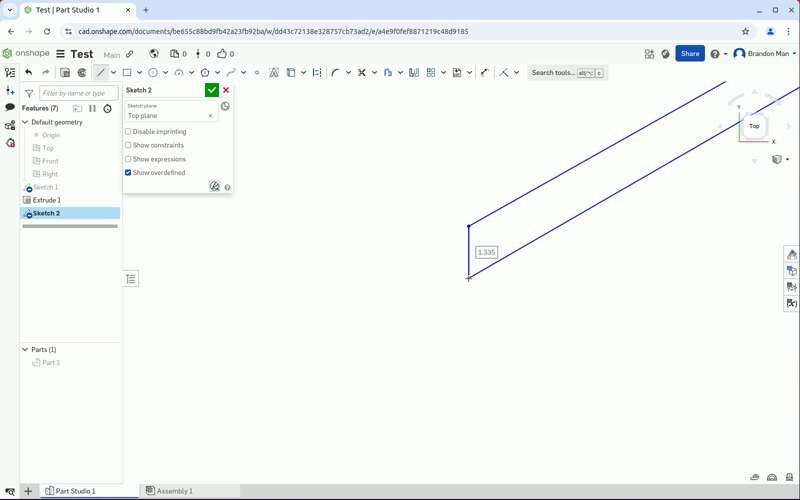
scroll(-6)
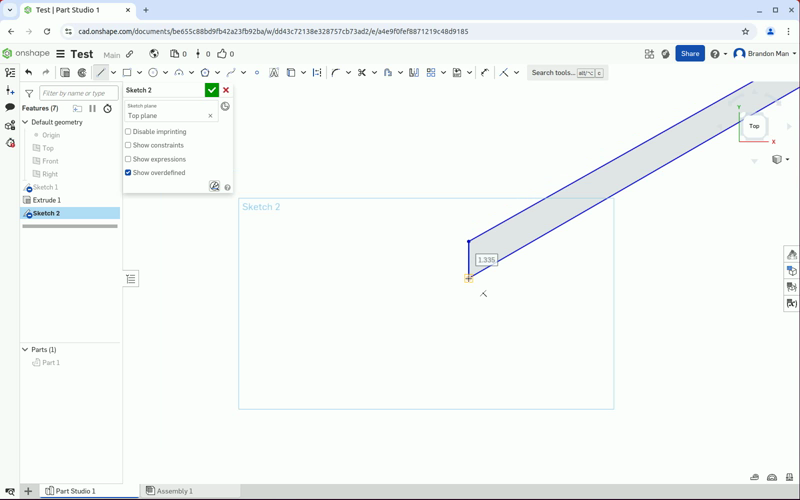
scroll(-6)
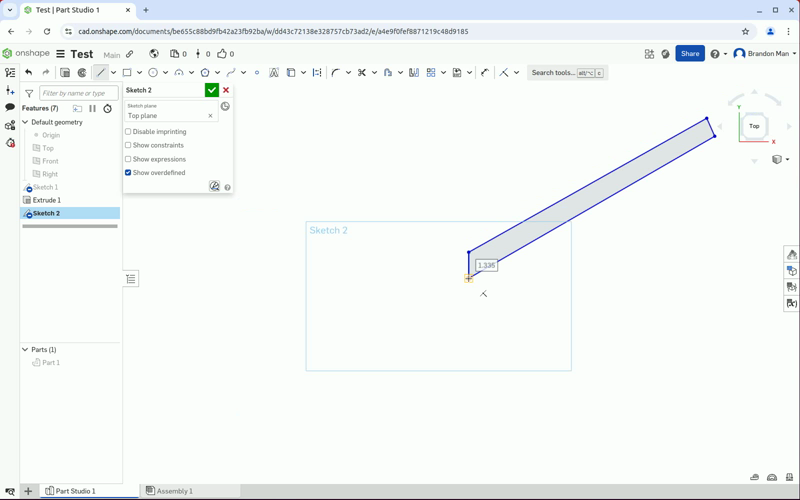
scroll(-6)
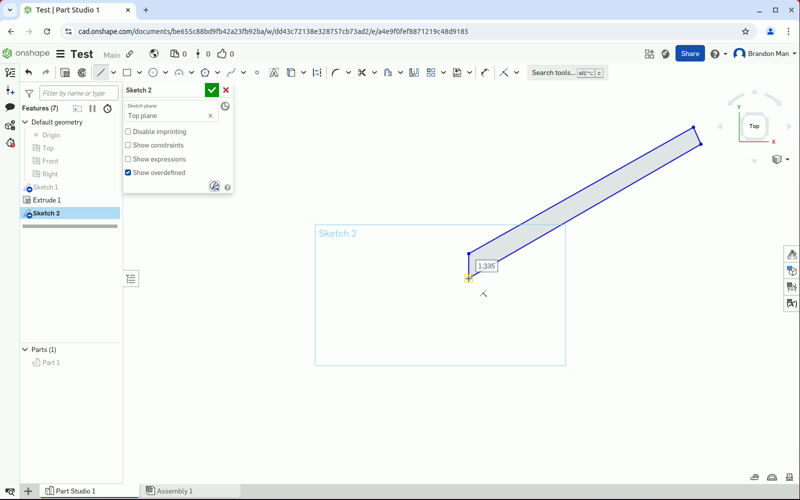
scroll(-6)
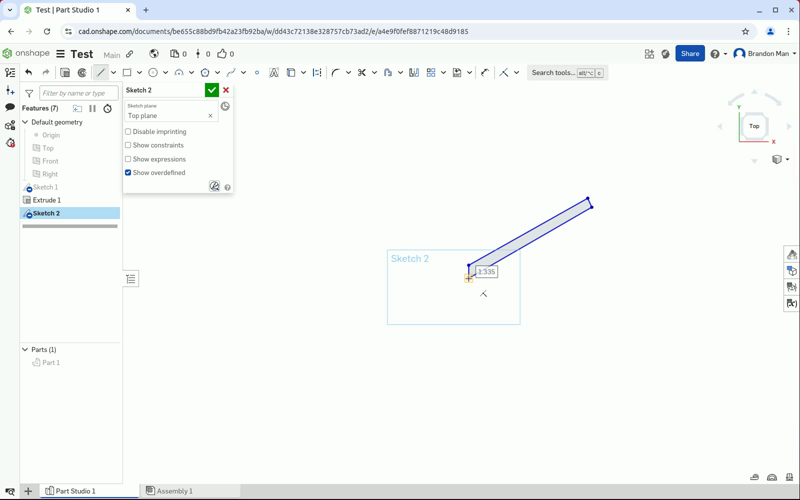
scroll(-6)
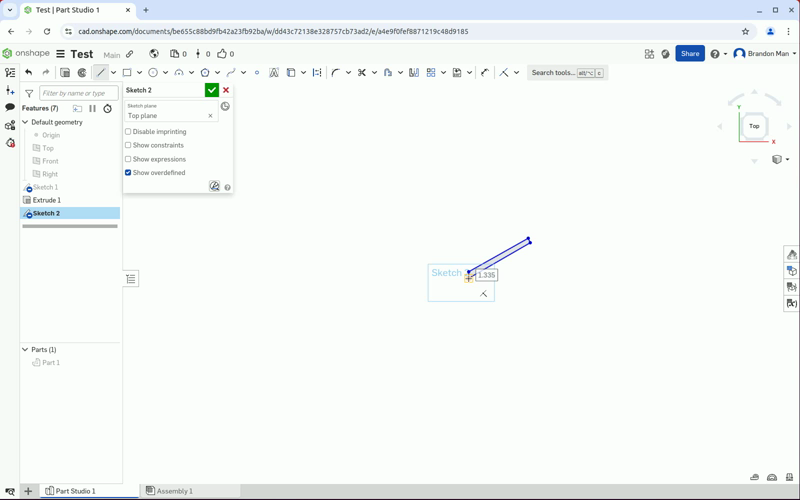
key(esc)
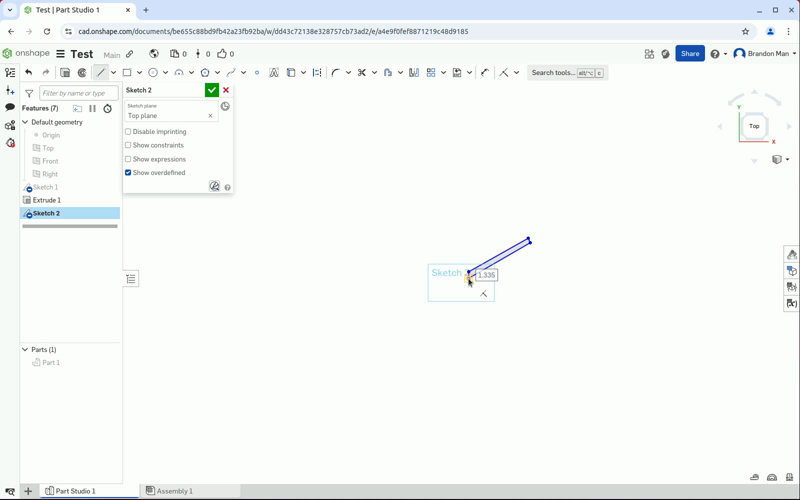
mouse_move(508, 250)
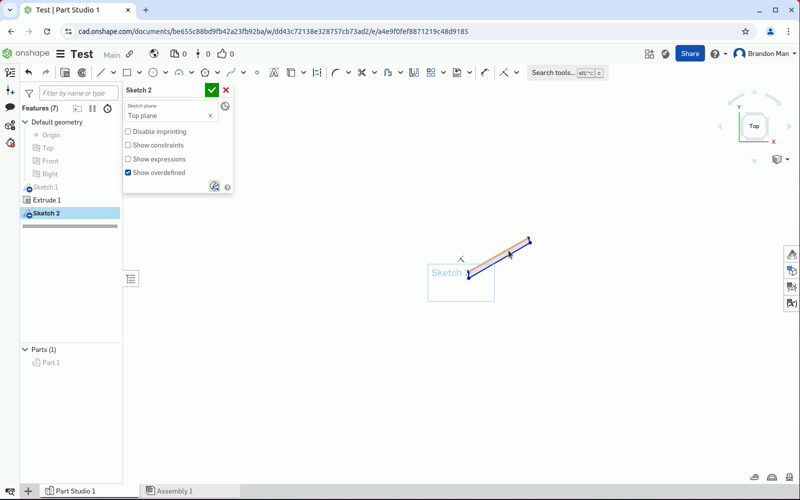
scroll(6)
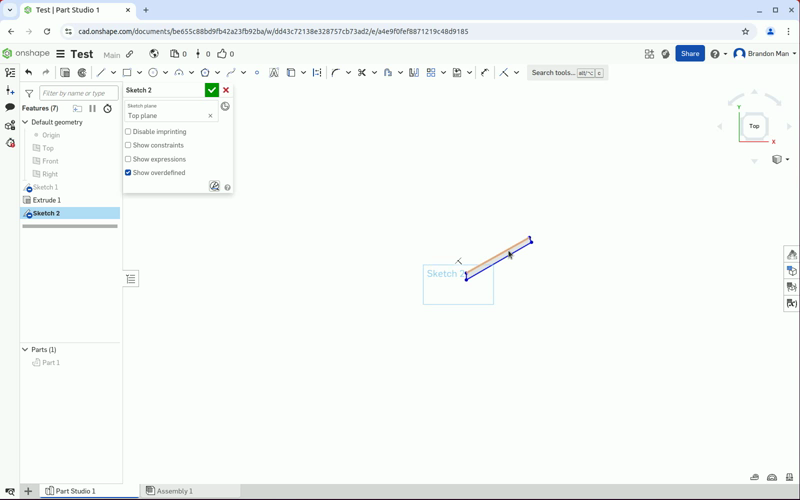
scroll(6)
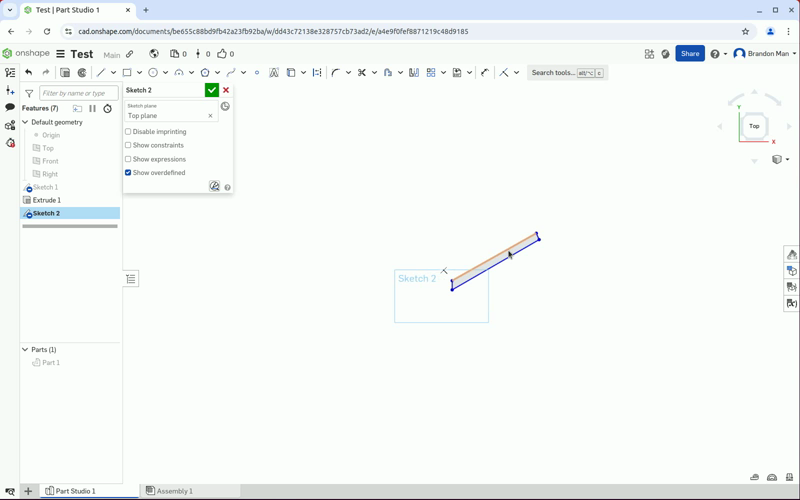
scroll(6)
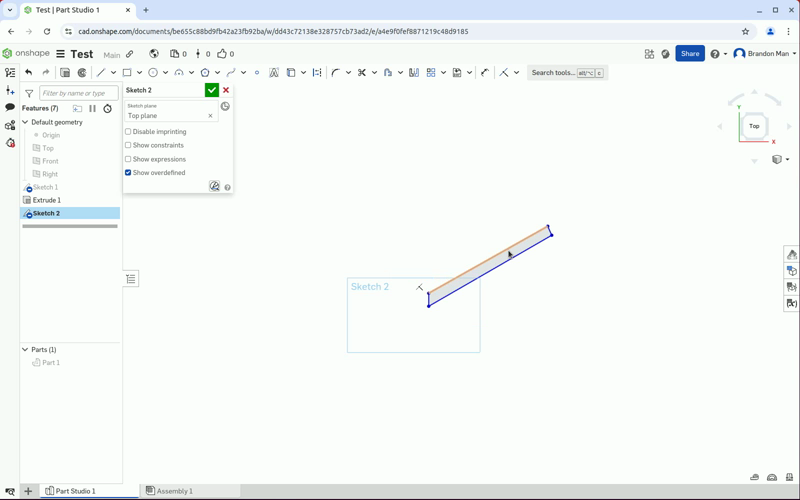
scroll(6)
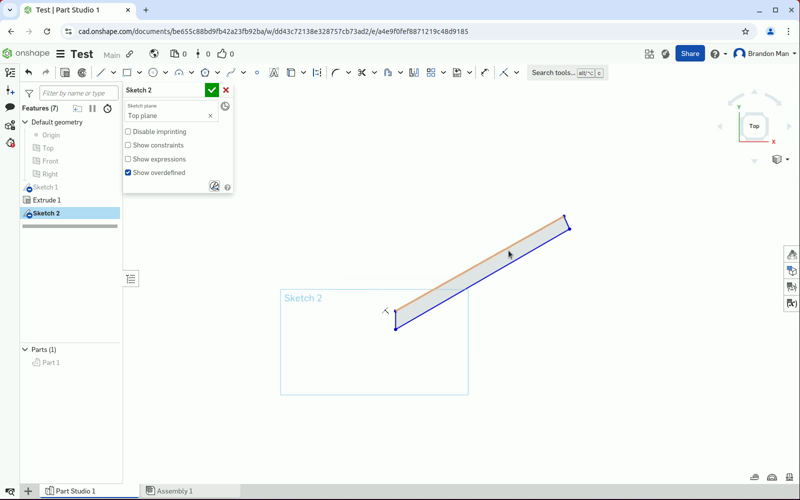
scroll(6)
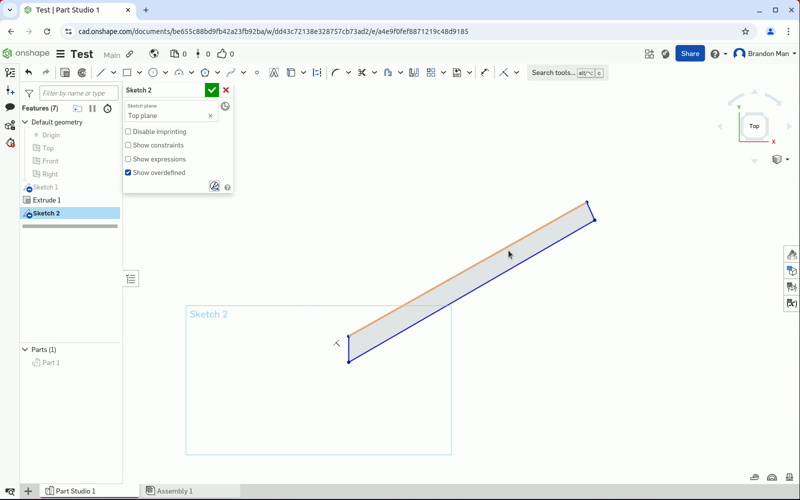
scroll(6)
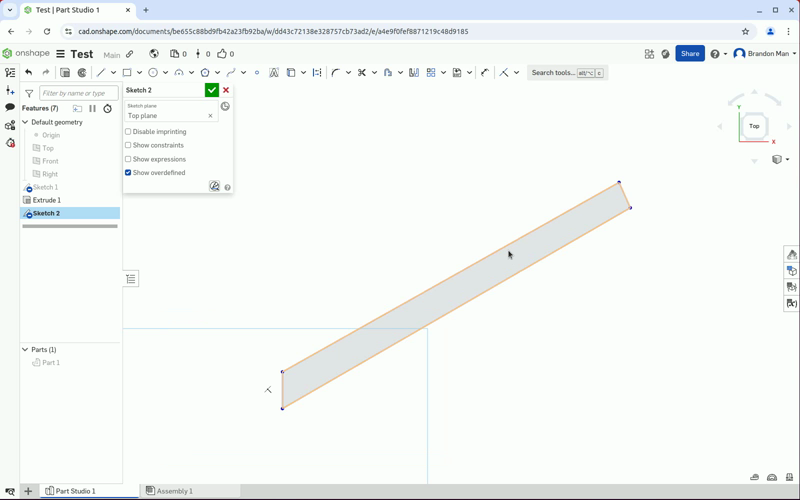
scroll(6)
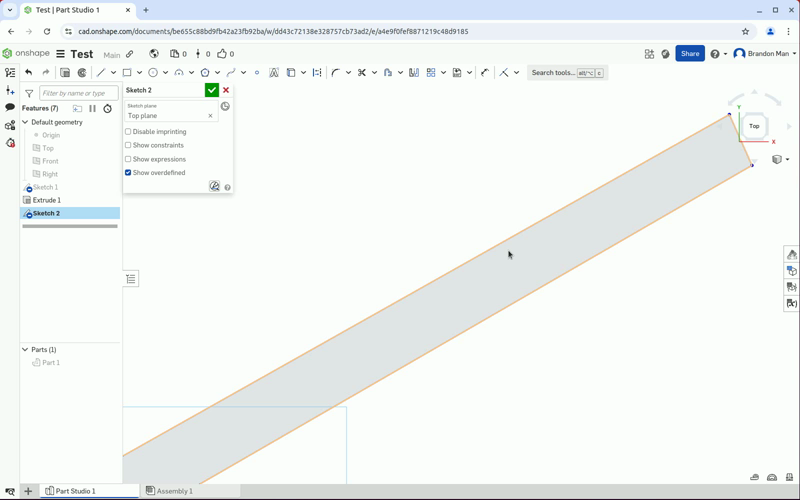
click(508, 250)
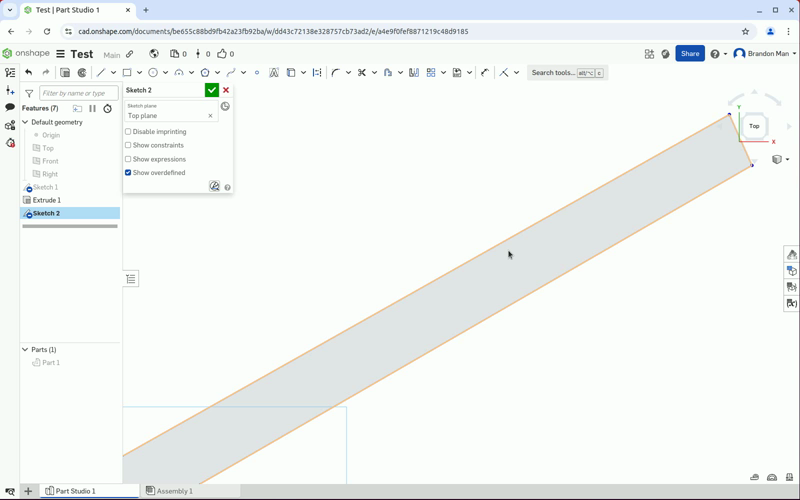
scroll(-6)
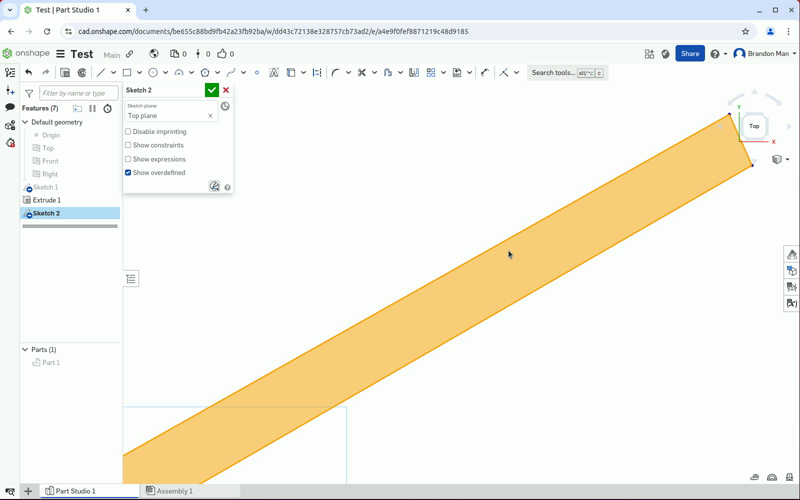
scroll(-6)
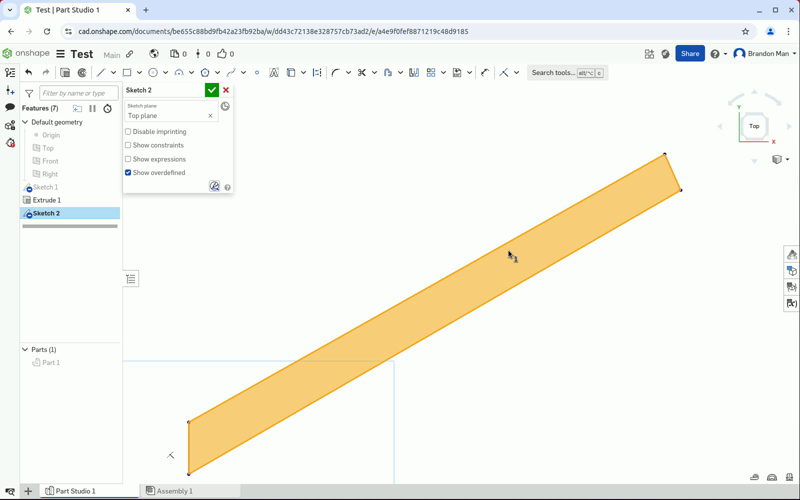
scroll(-6)
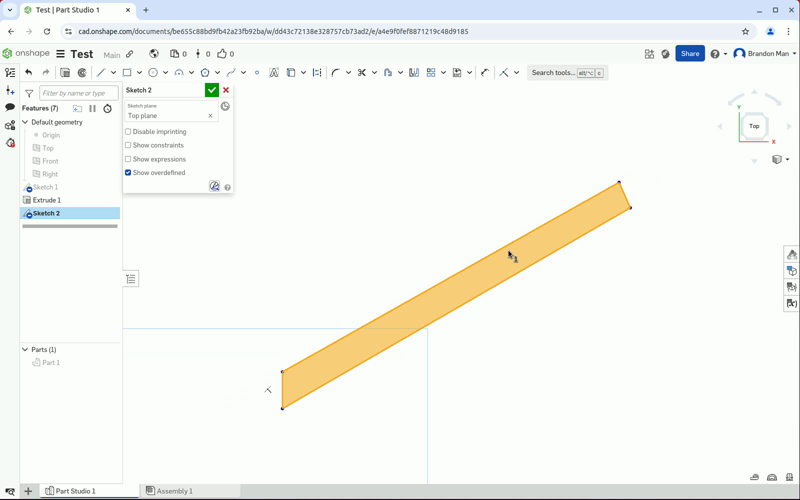
scroll(-6)
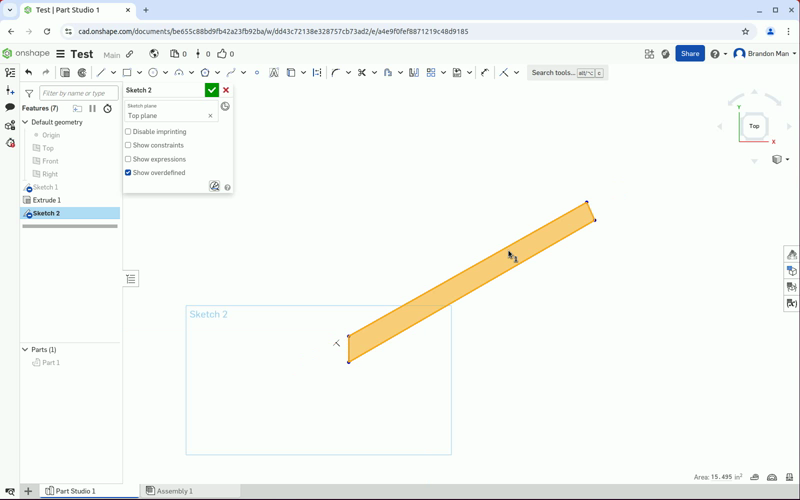
scroll(-6)
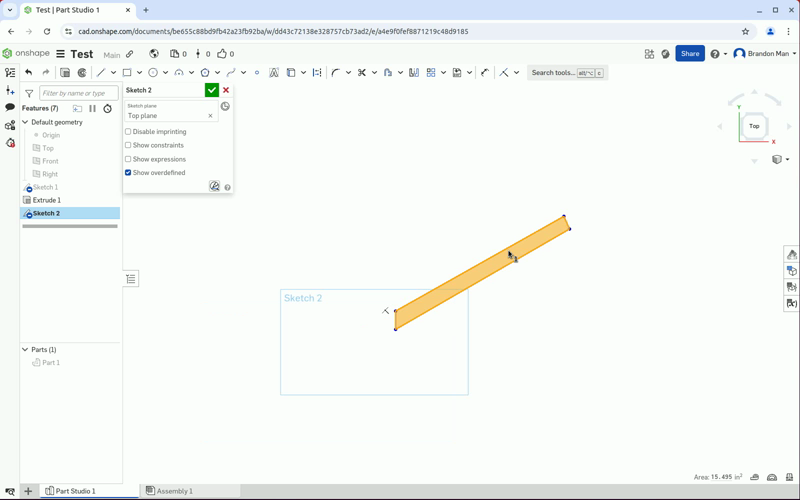
scroll(-6)
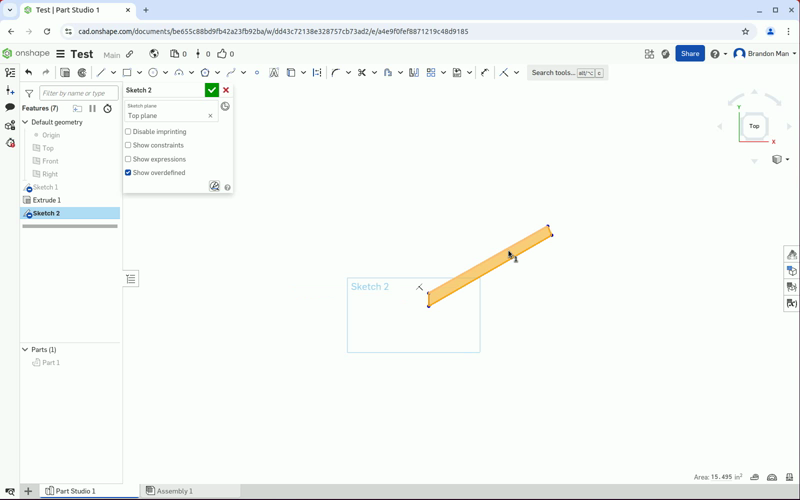
scroll(-6)
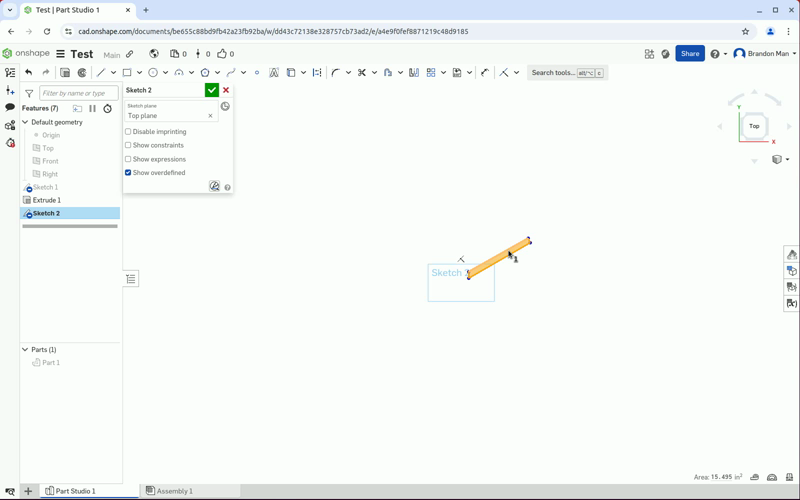
mouse_move(73, 352)
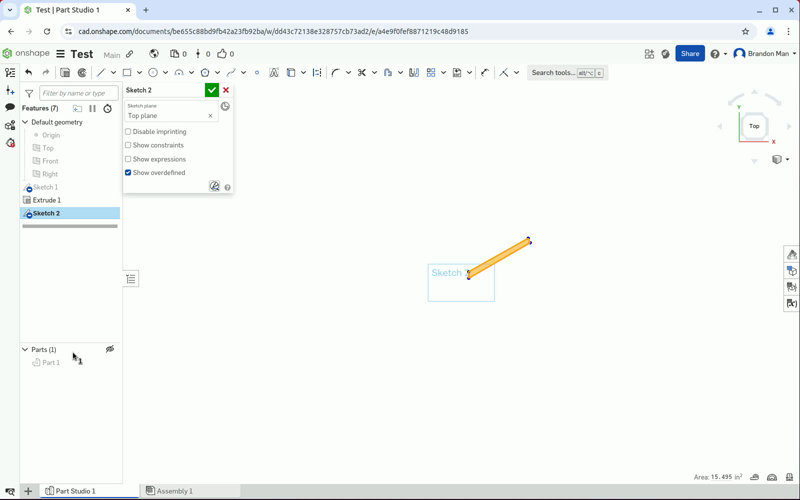
key(shift+y)
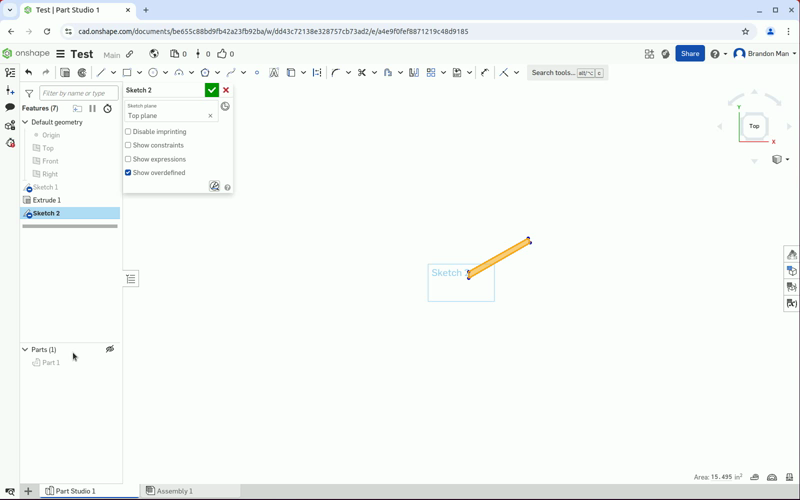
key(shift+e)
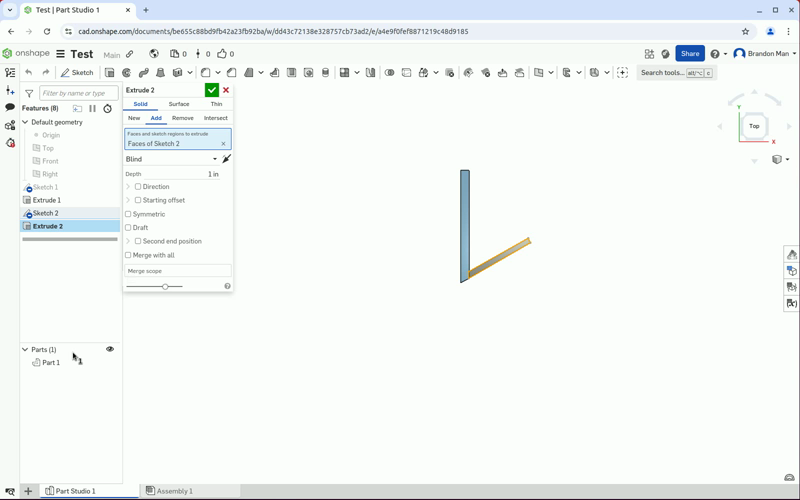
mouse_move(143, 106)
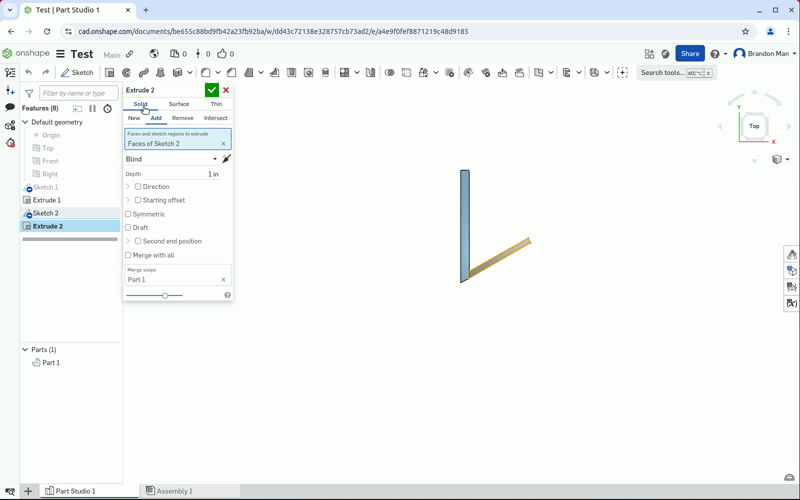
click(143, 106)
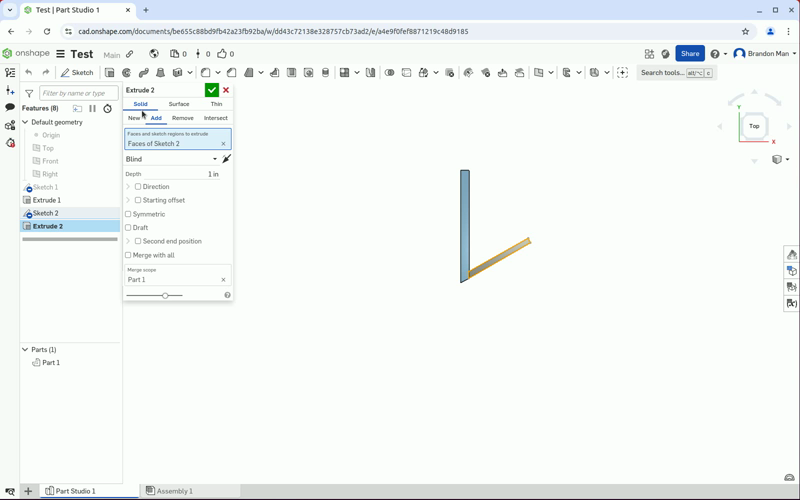
mouse_move(137, 120)
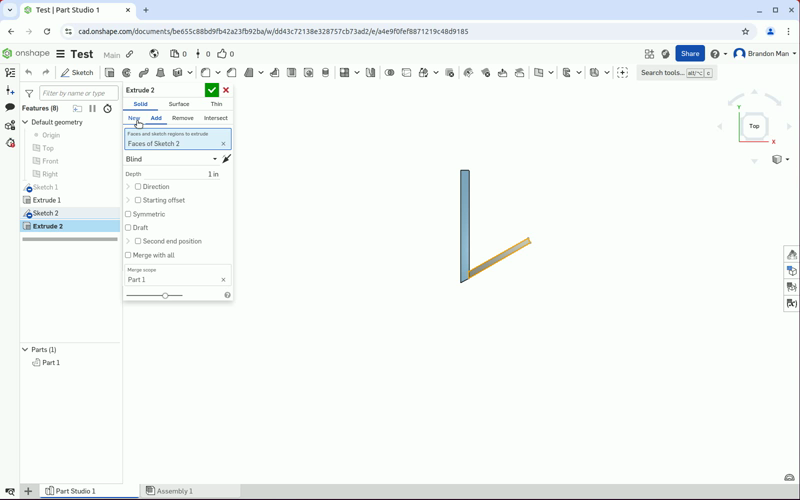
click(137, 120)
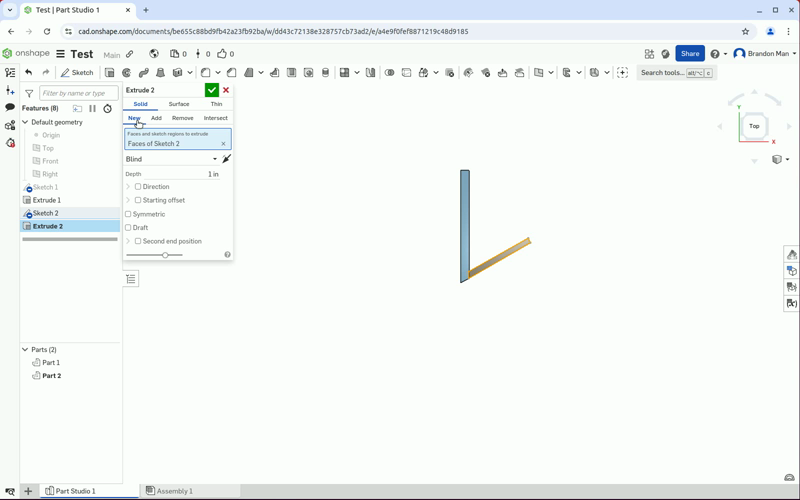
key(tab, 4)
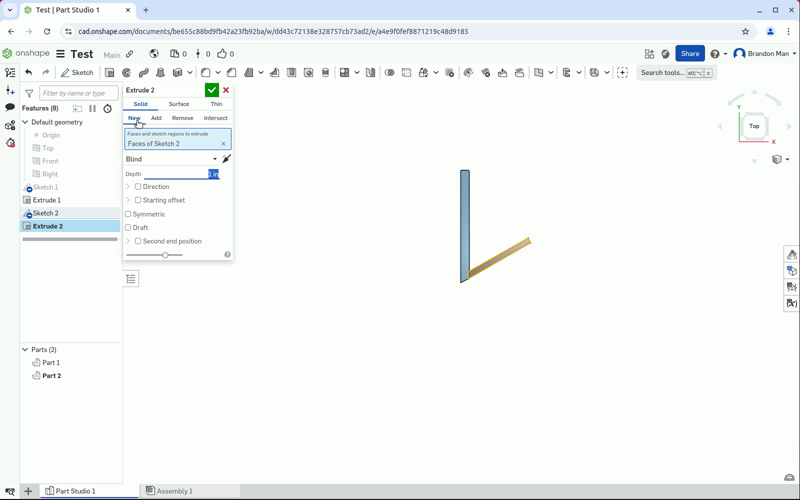
text(8.666)
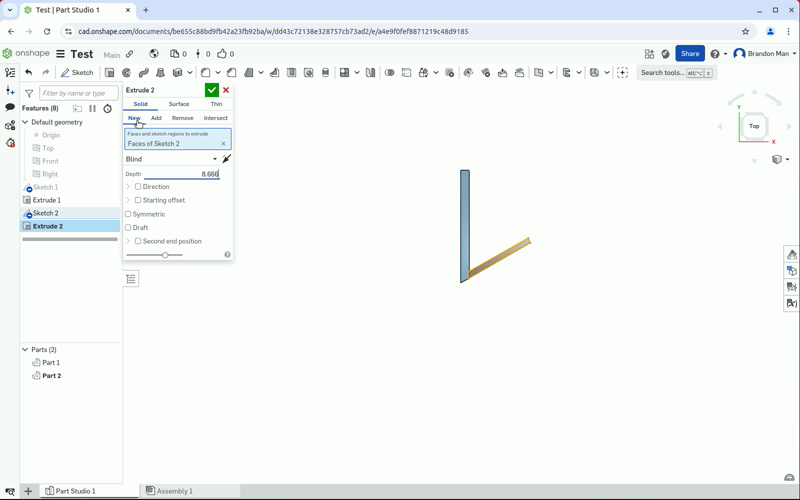
key(enter)
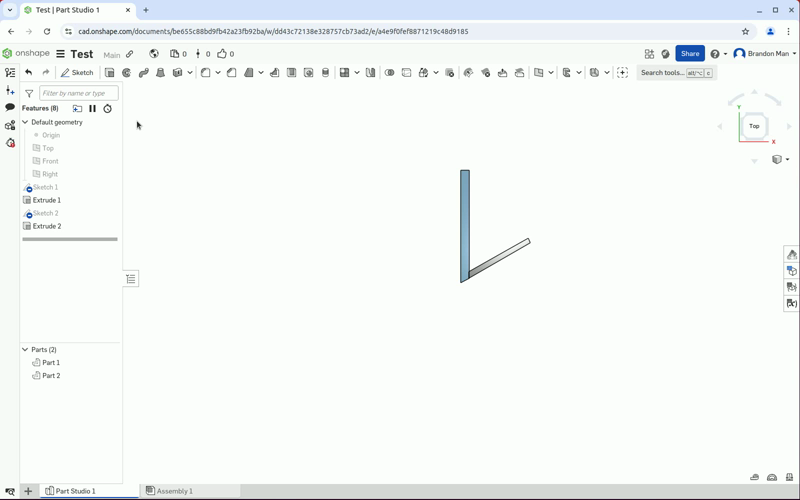
key(shift+h)
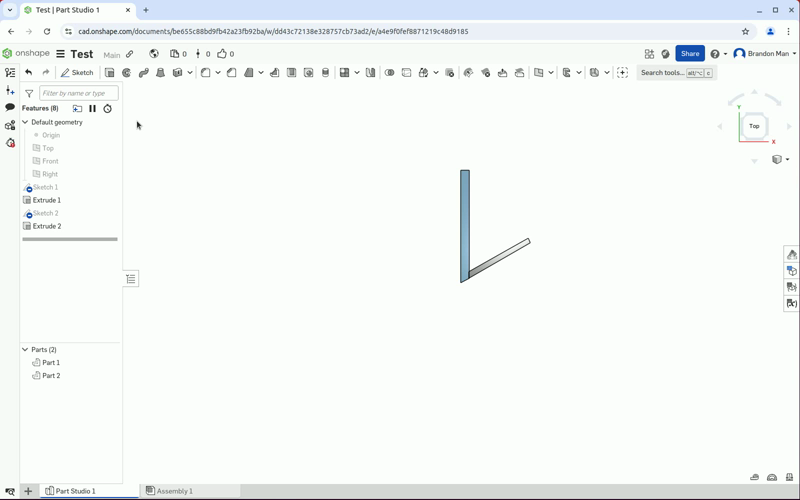
key(shift+h)
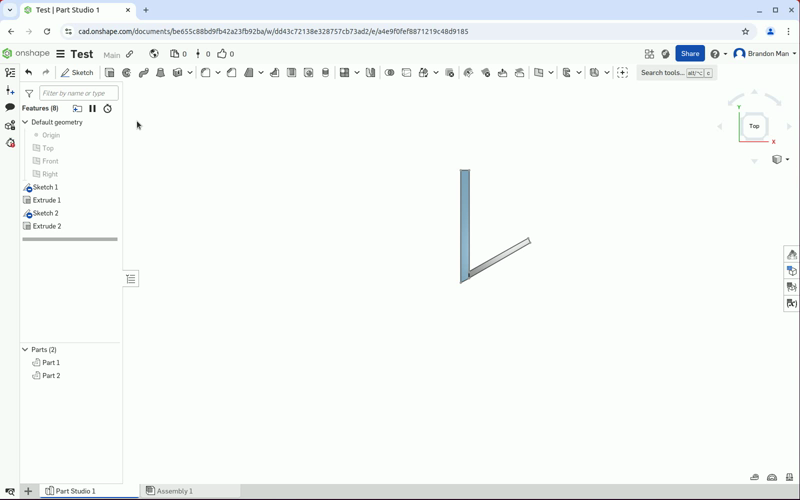
key(shift+7)
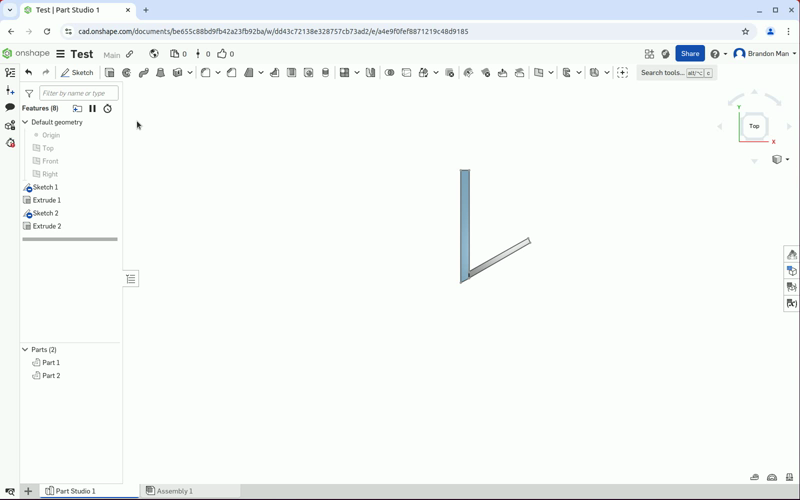
key(up, 3)
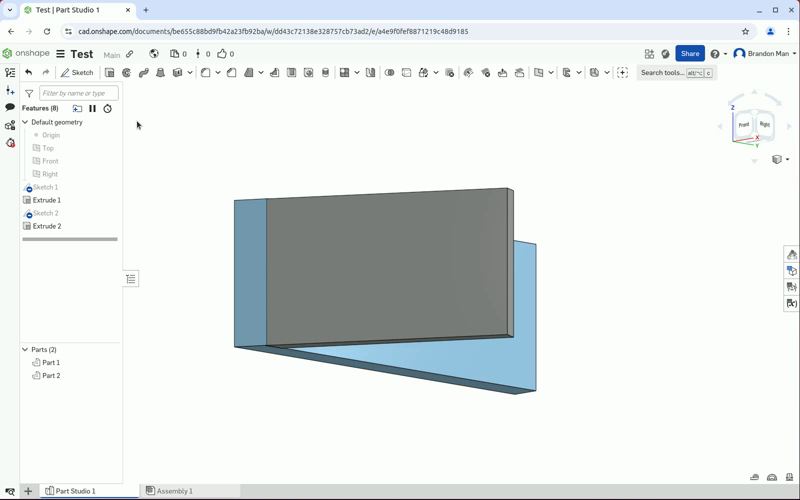
key(left, 3)
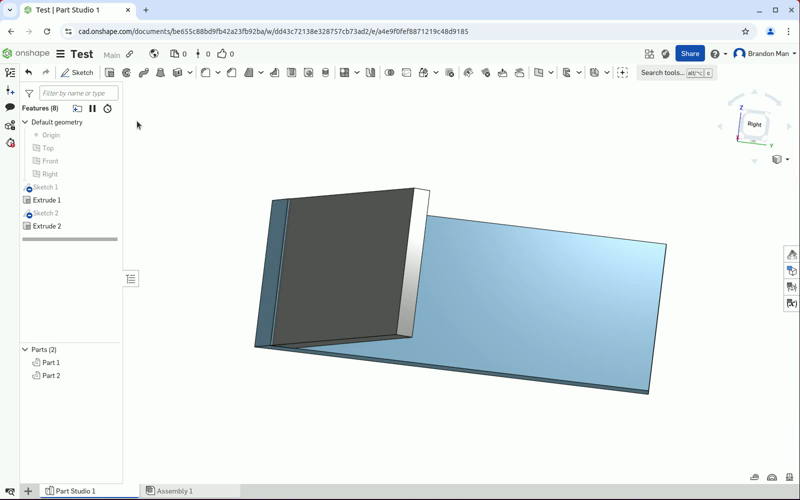
key(right, 3)
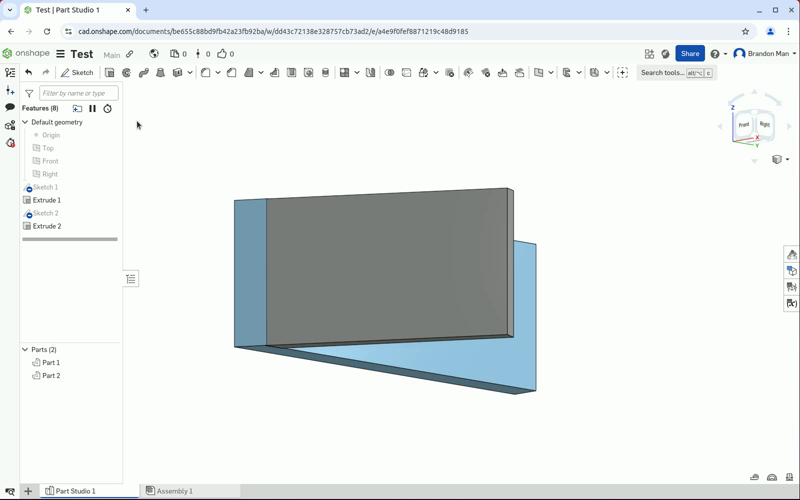
key(down, 3)
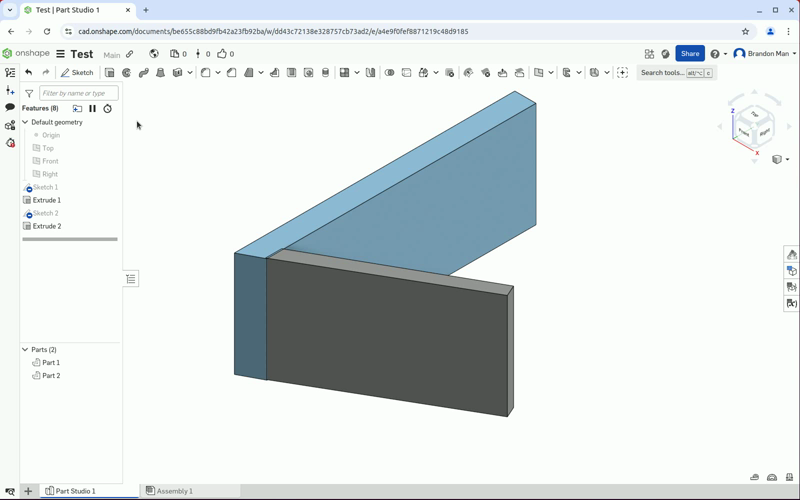
mouse_move(73, 189)
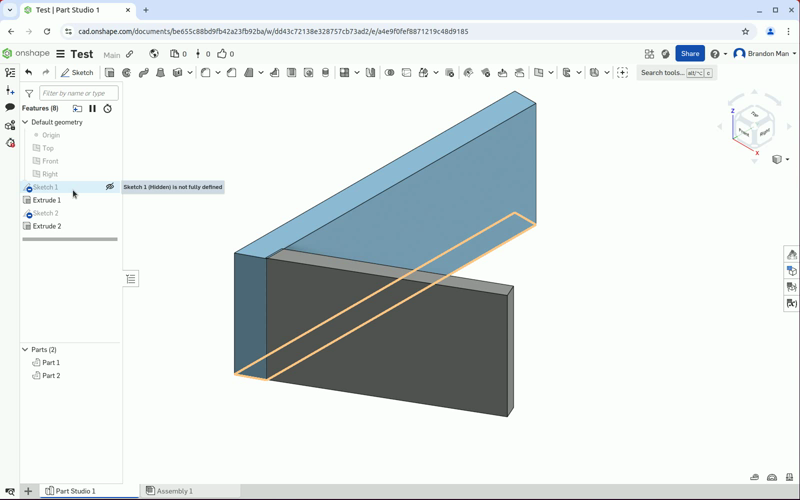
click(73, 189)